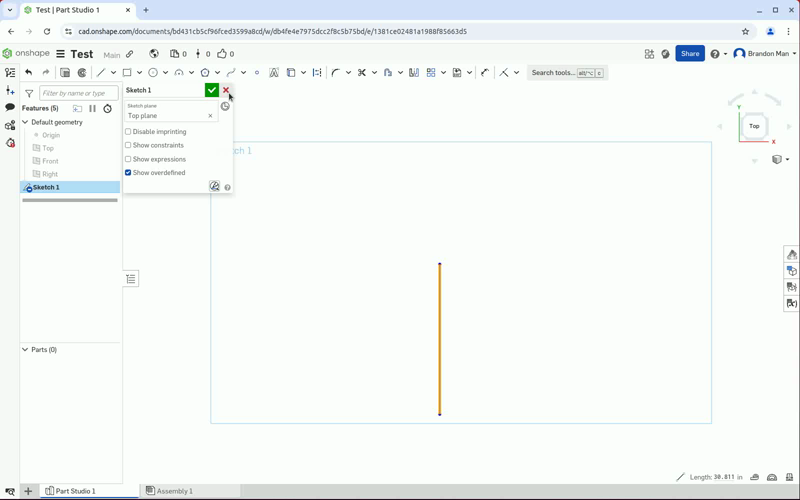
key(shift+h)
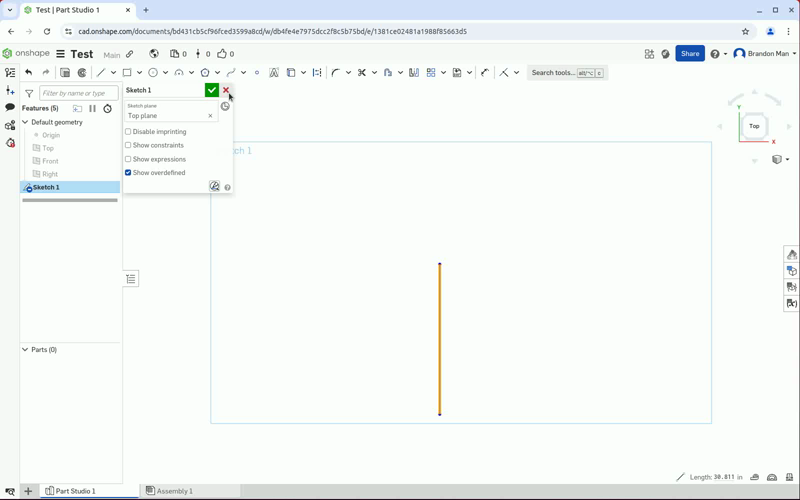
key(shift+s)
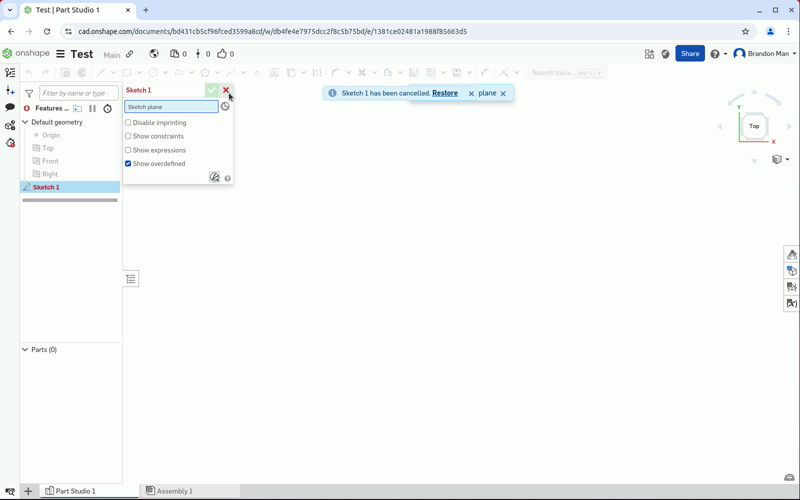
mouse_move(73, 150)
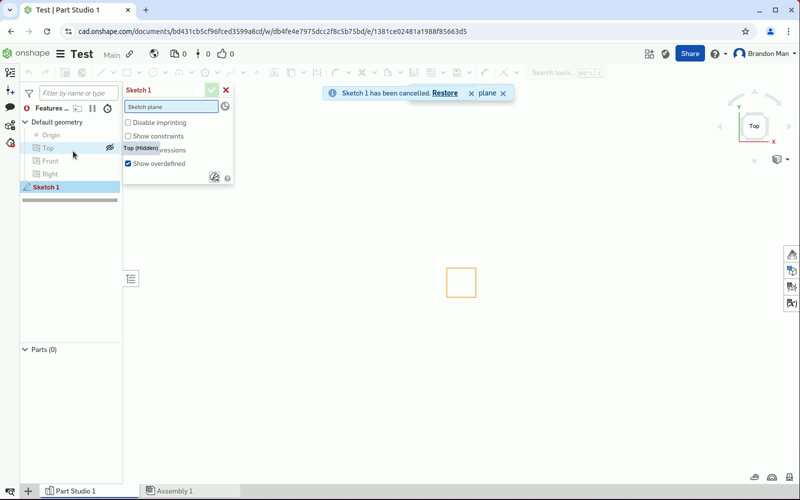
click(73, 150)
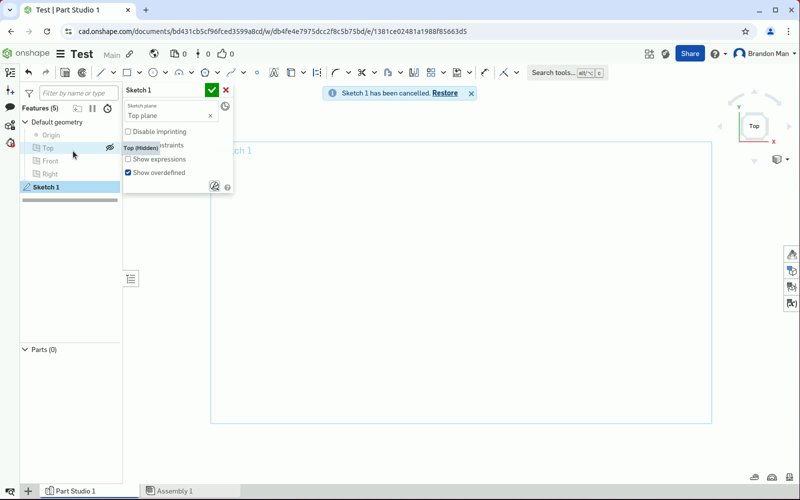
mouse_move(73, 352)
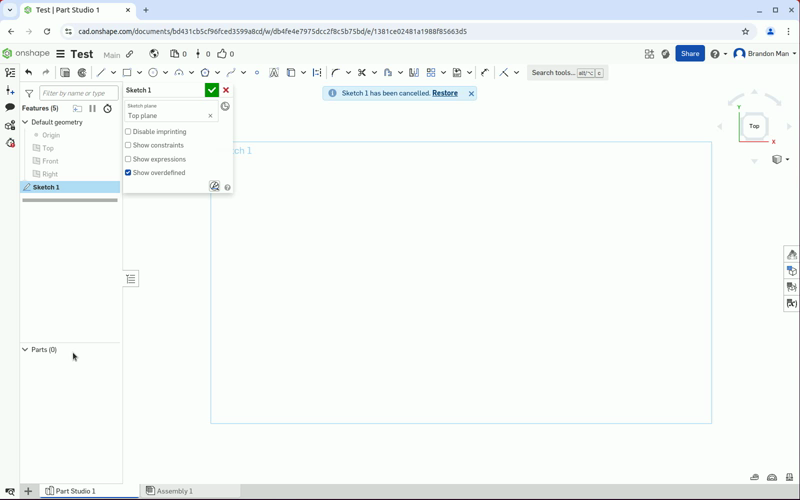
key(y)
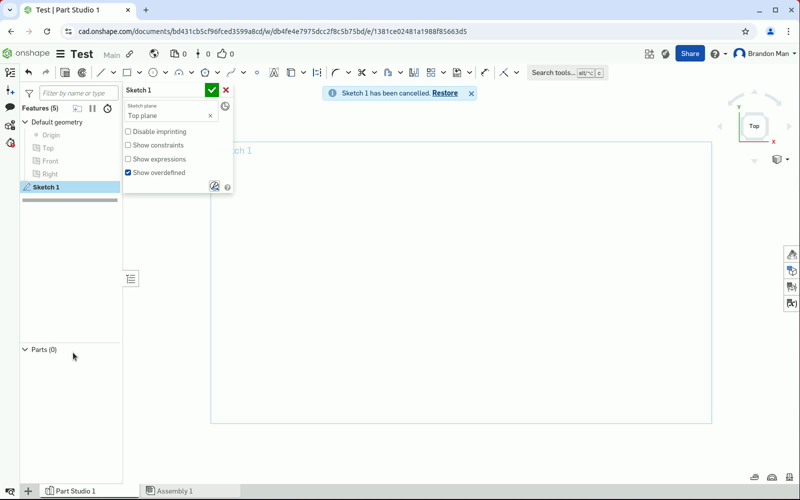
key(c)
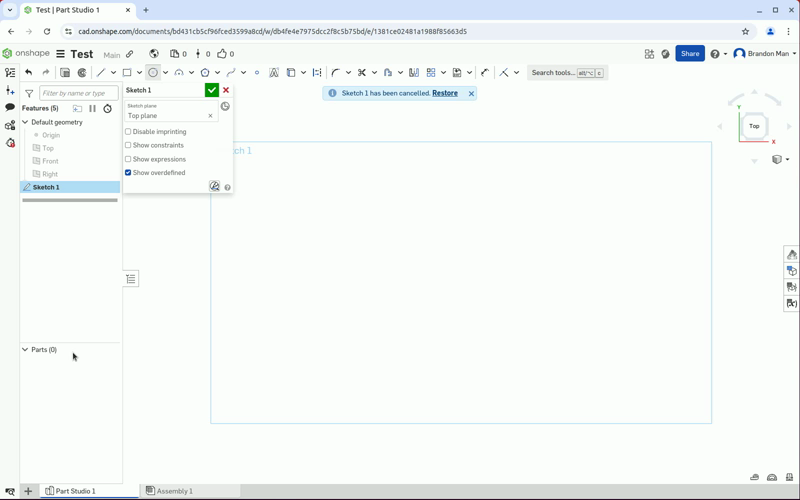
key_down(shift)
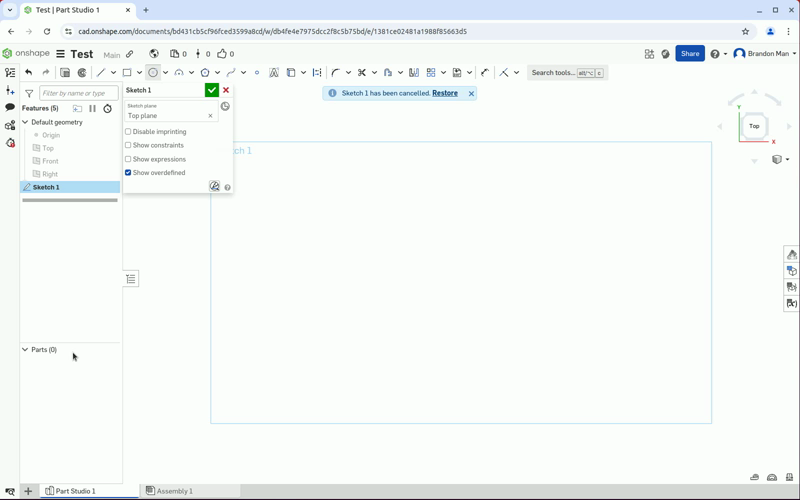
mouse_move(355, 244)
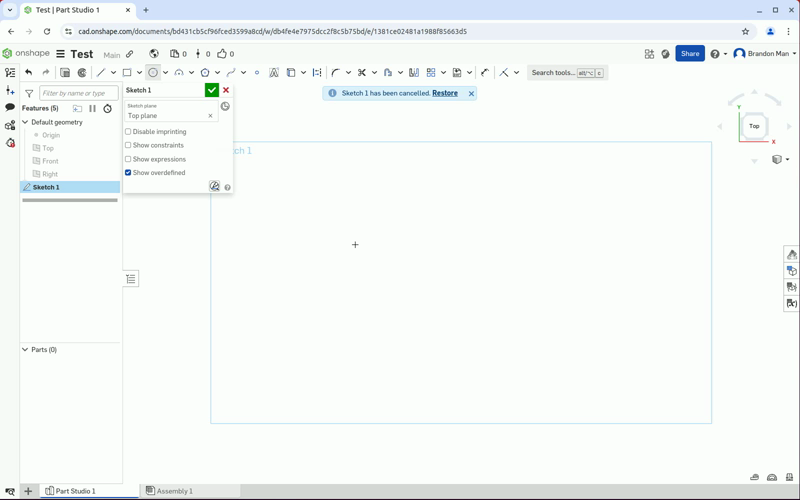
click(355, 244)
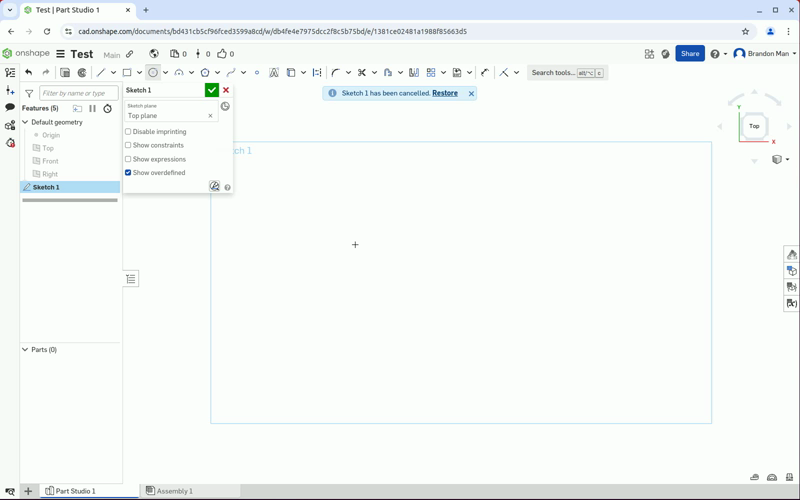
key_up(shift)
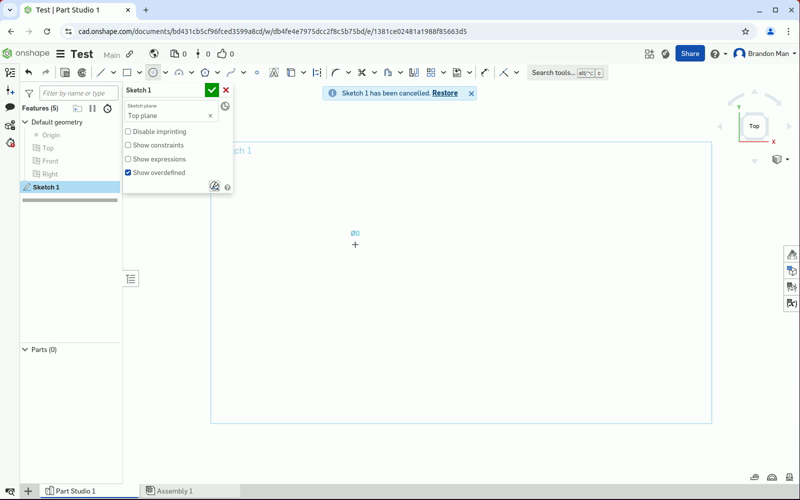
mouse_move(358, 244)
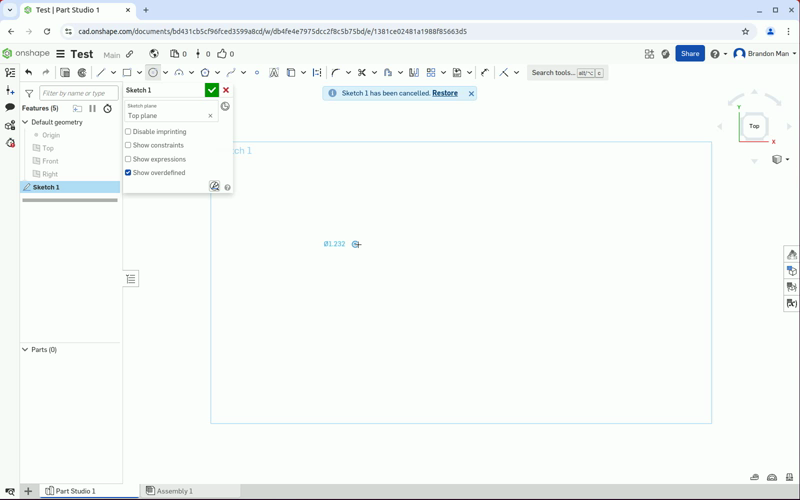
click(358, 244)
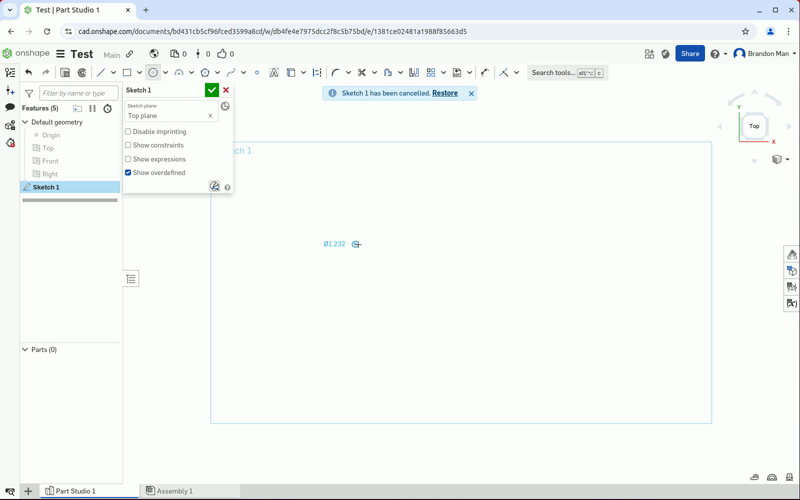
key(esc)
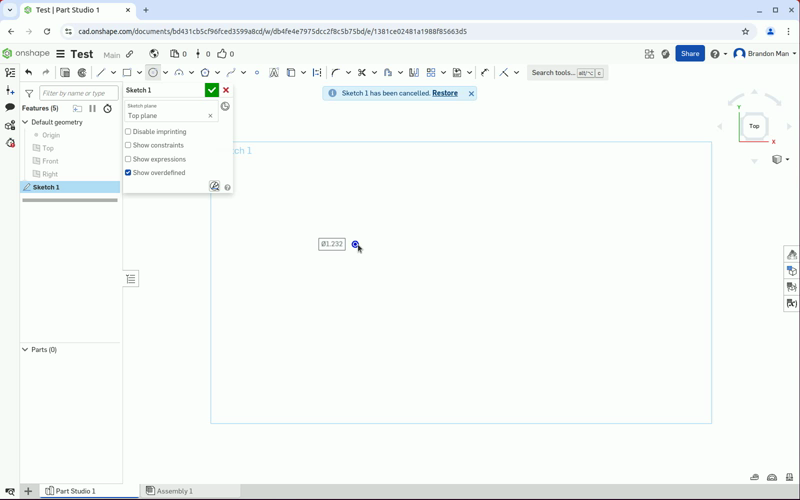
mouse_move(358, 244)
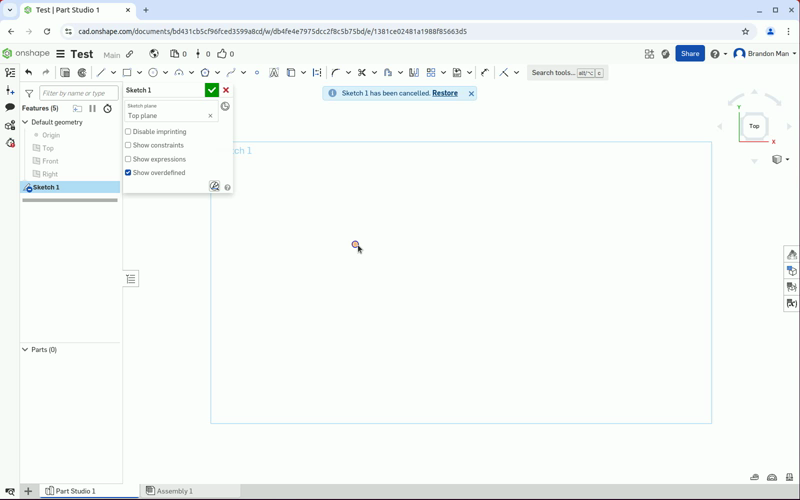
scroll(6)
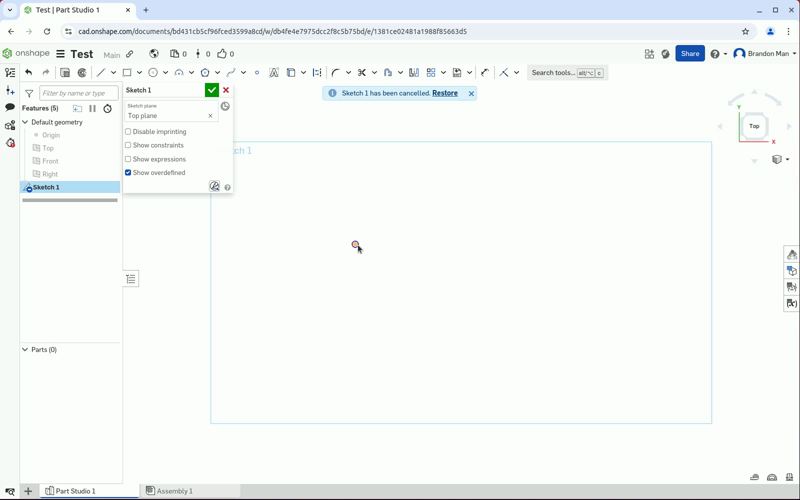
scroll(6)
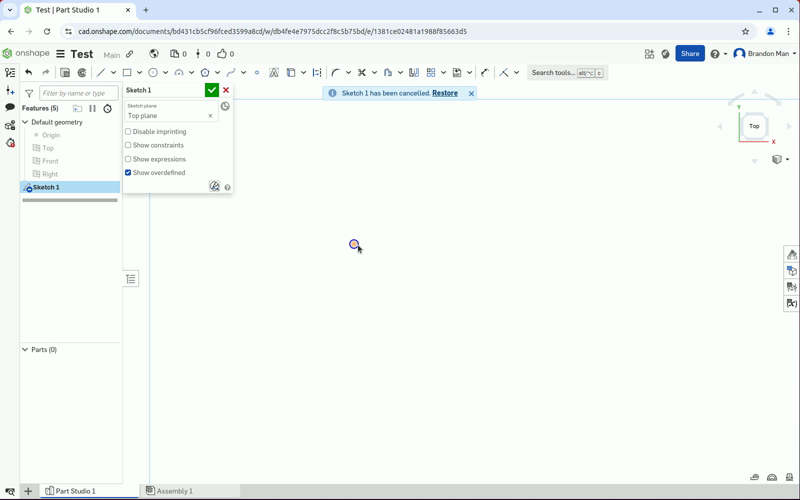
scroll(6)
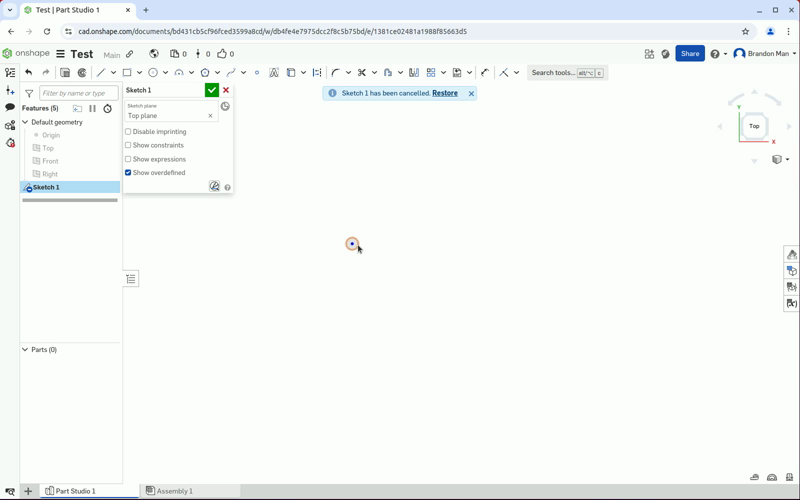
scroll(6)
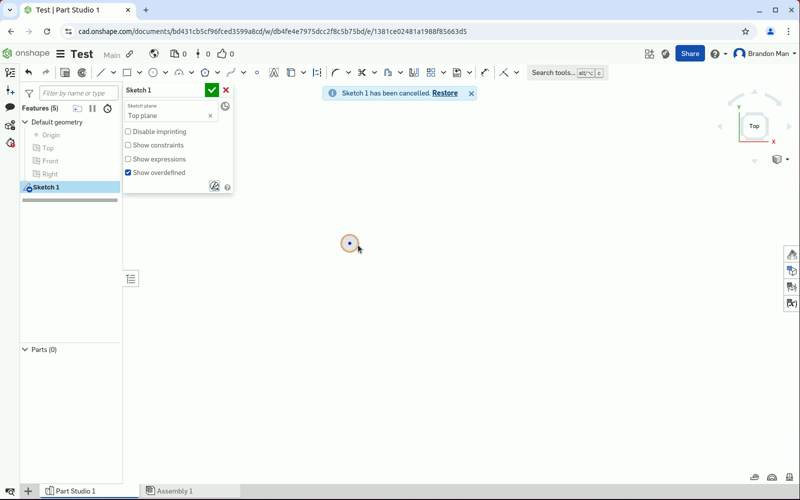
scroll(6)
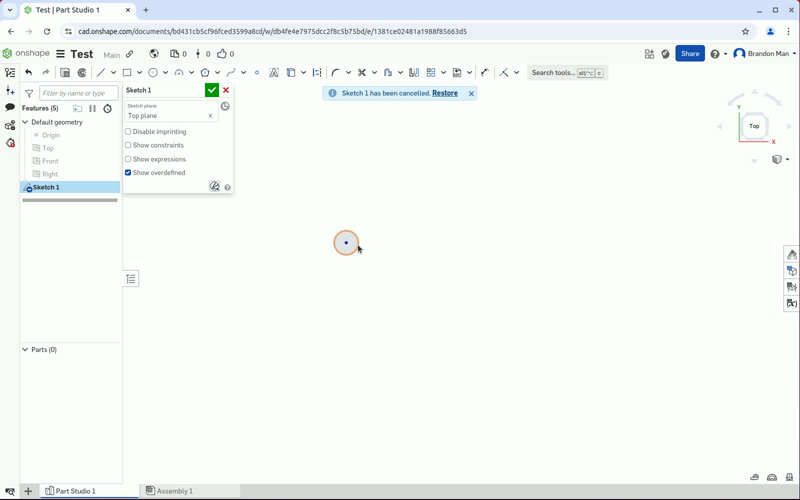
scroll(6)
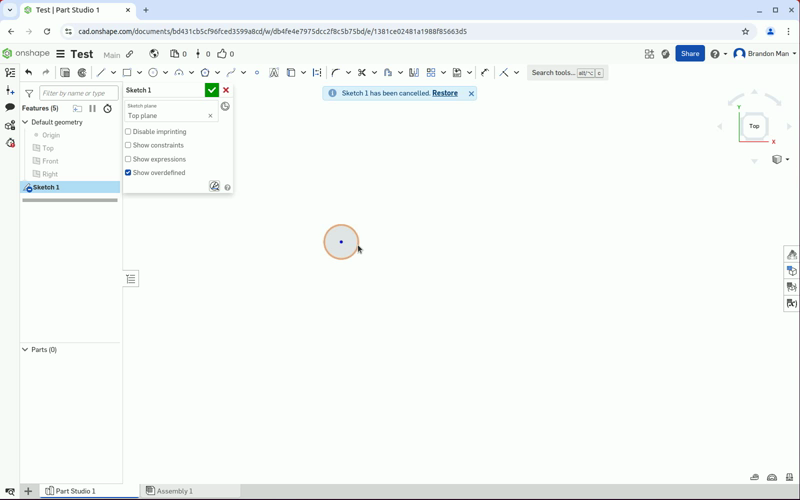
scroll(6)
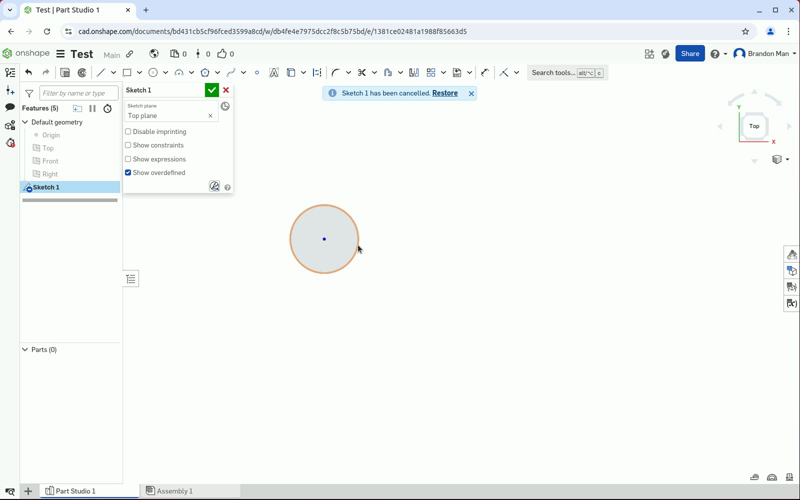
click(358, 244)
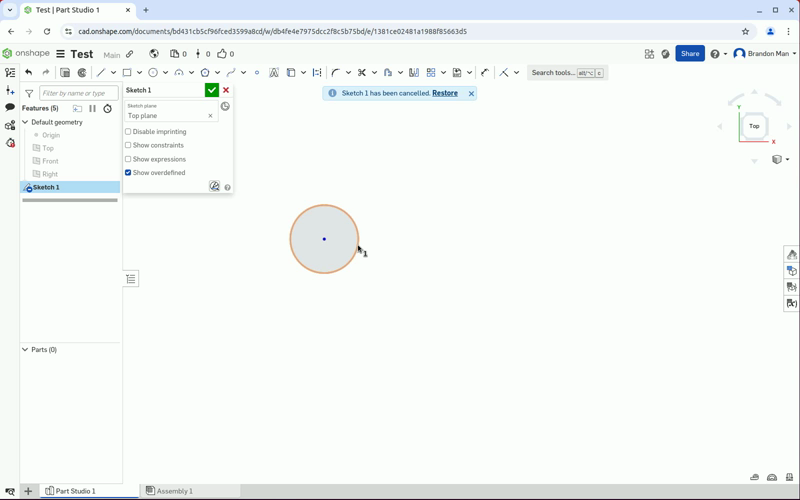
scroll(-6)
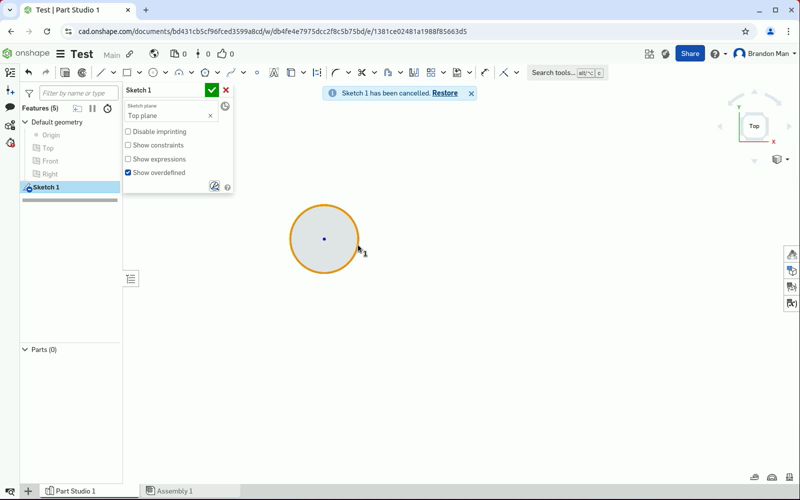
scroll(-6)
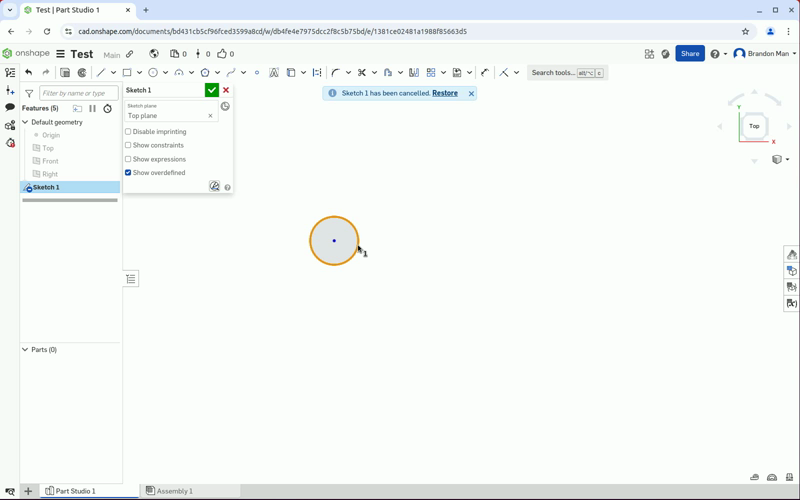
scroll(-6)
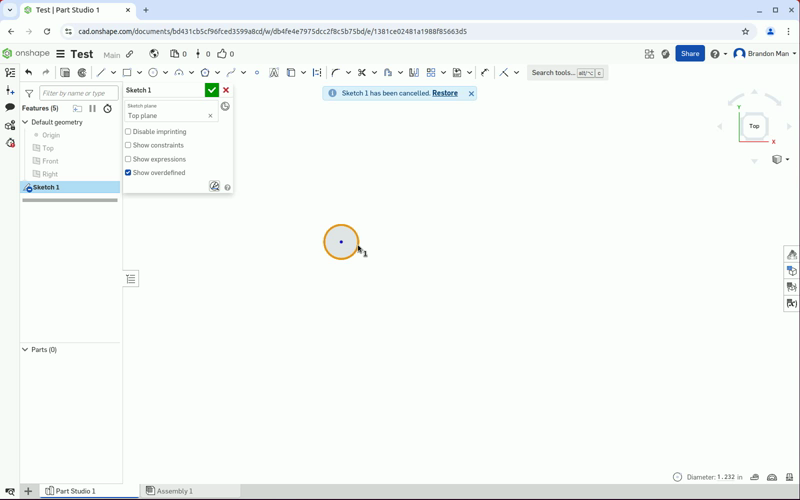
scroll(-6)
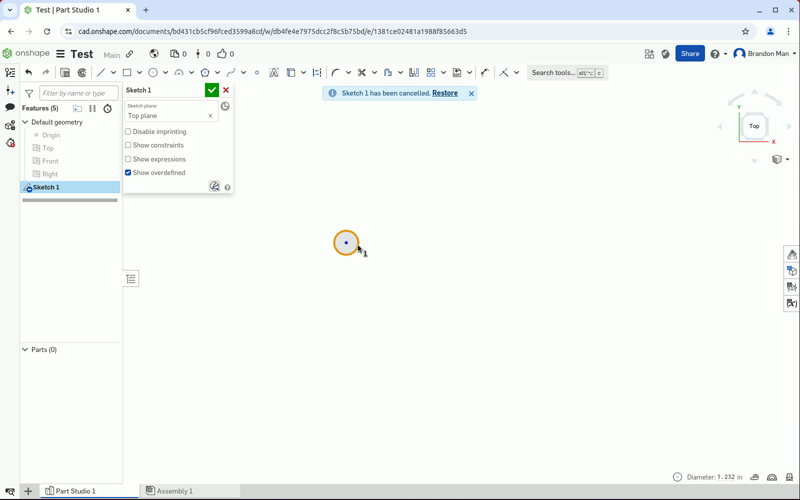
scroll(-6)
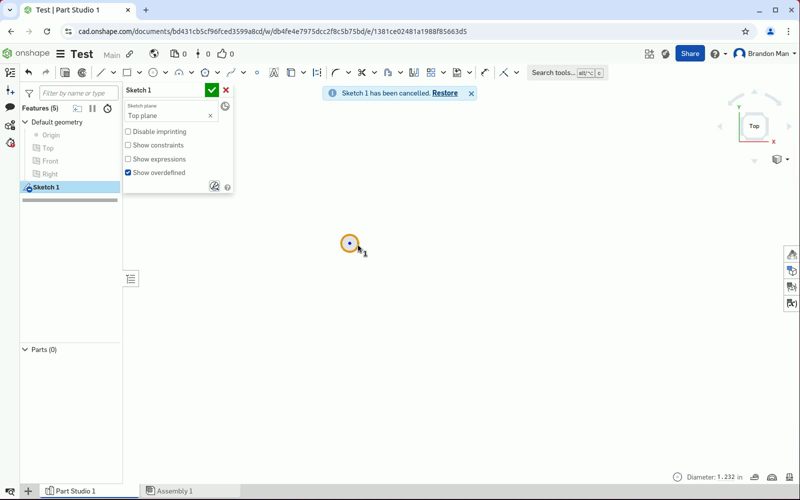
scroll(-6)
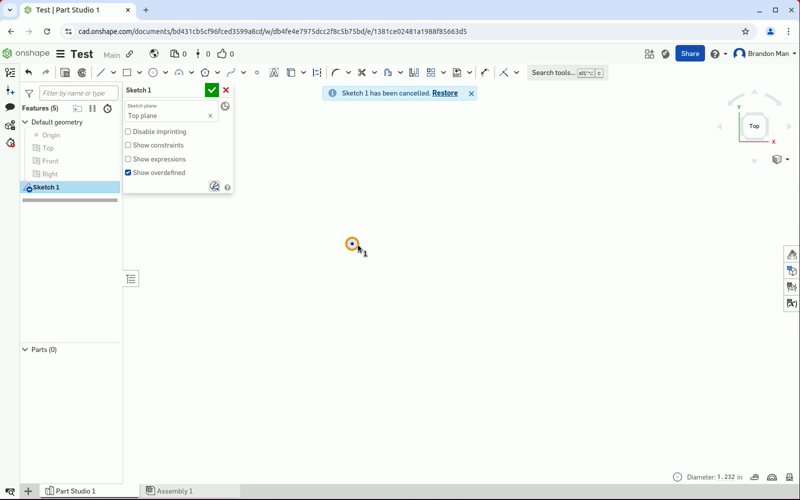
scroll(-6)
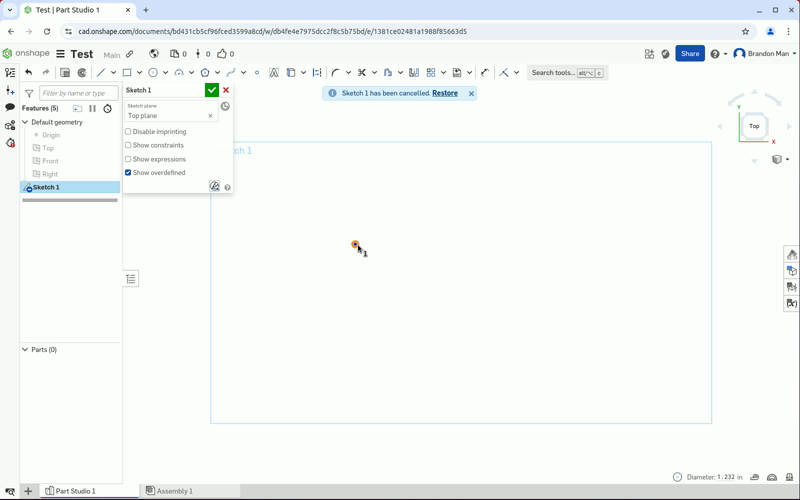
mouse_move(73, 352)
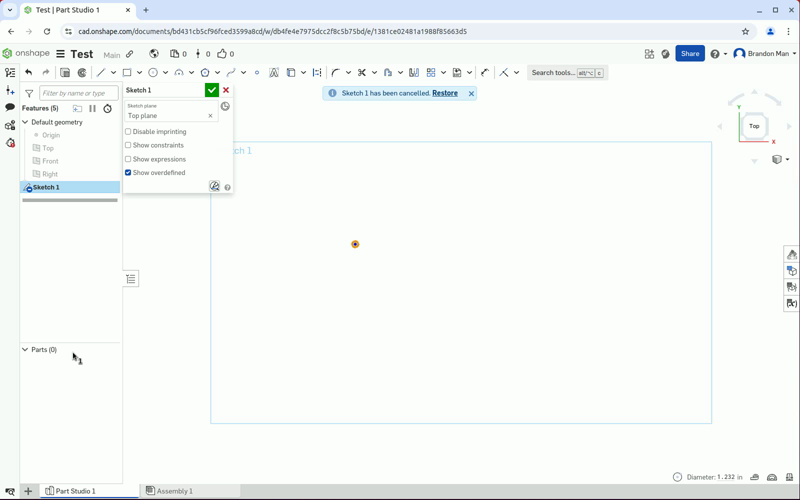
key(shift+y)
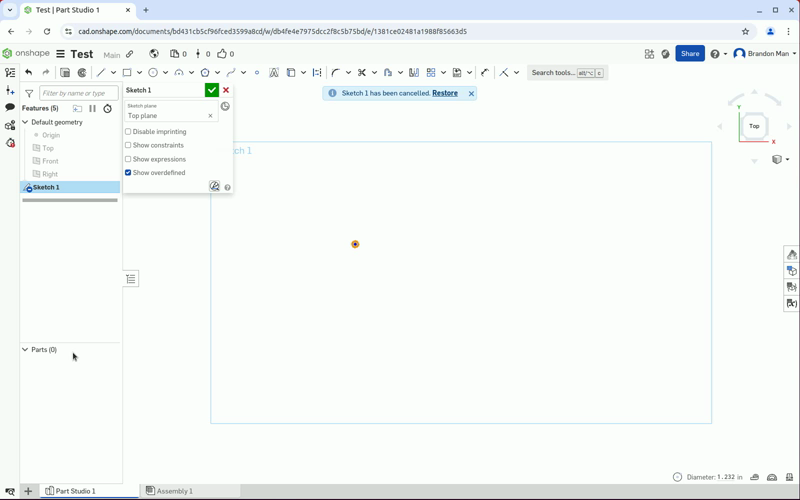
key(shift+e)
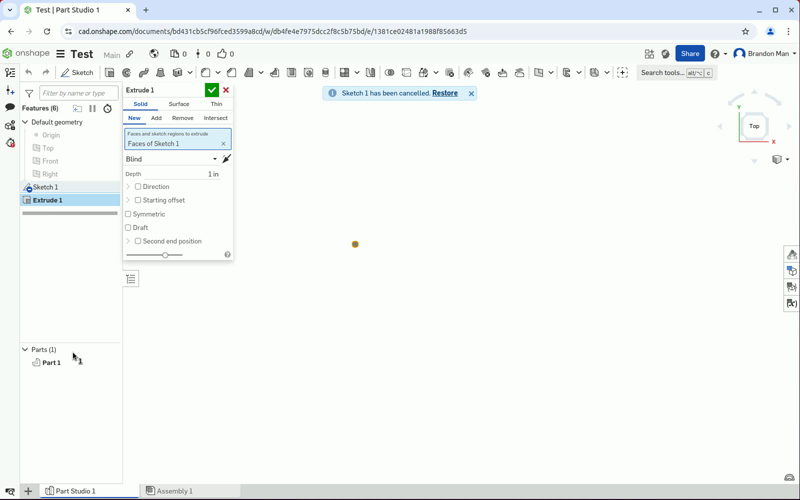
mouse_move(143, 106)
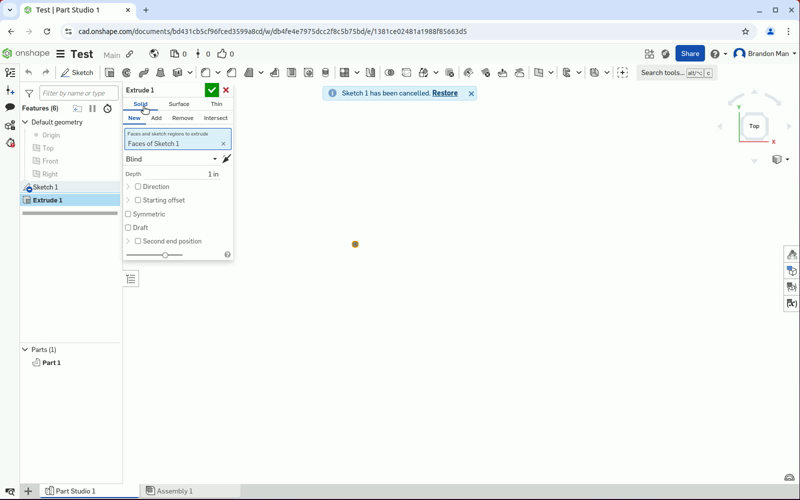
click(143, 106)
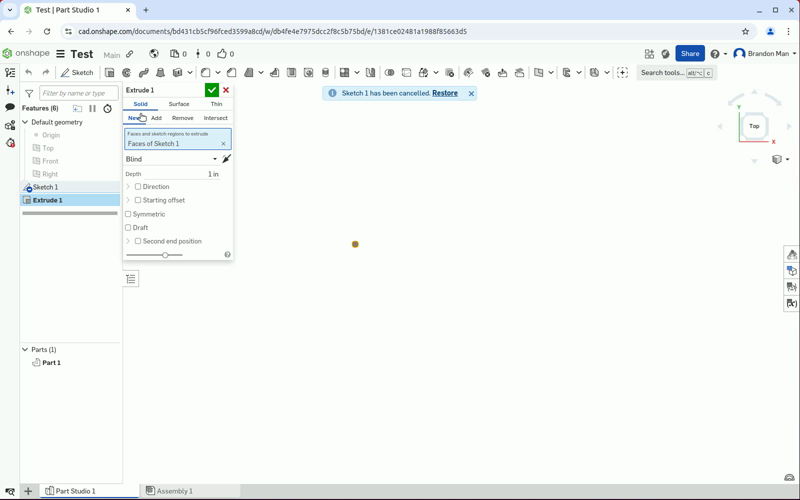
mouse_move(137, 120)
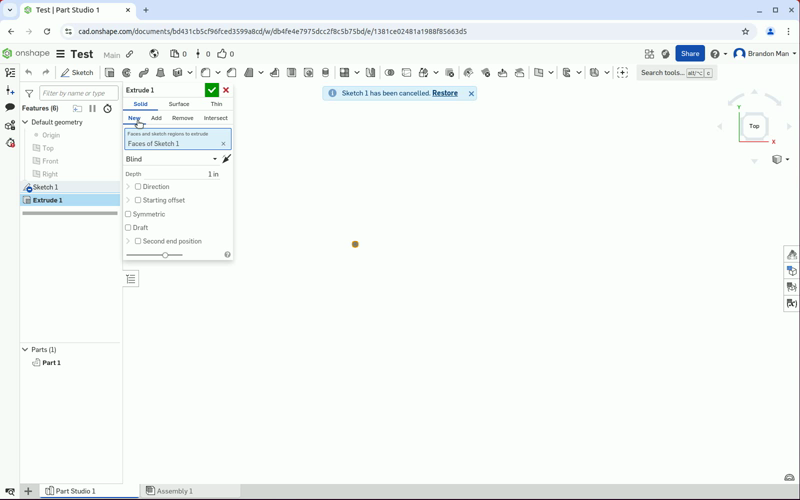
click(137, 120)
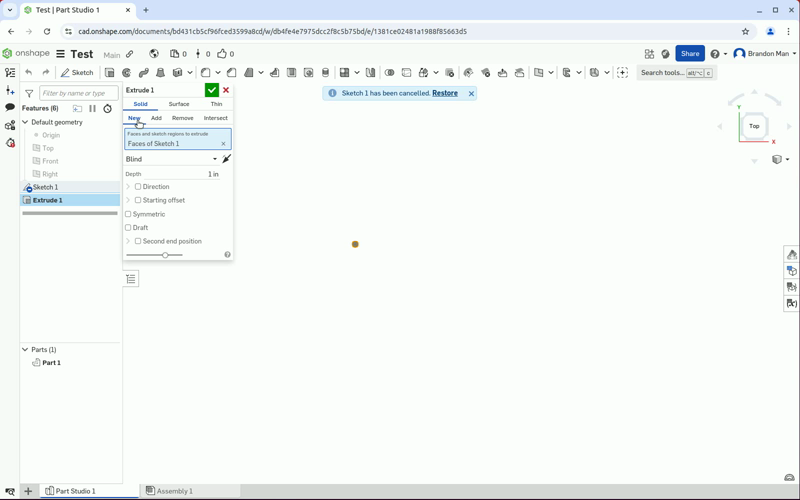
key(tab, 4)
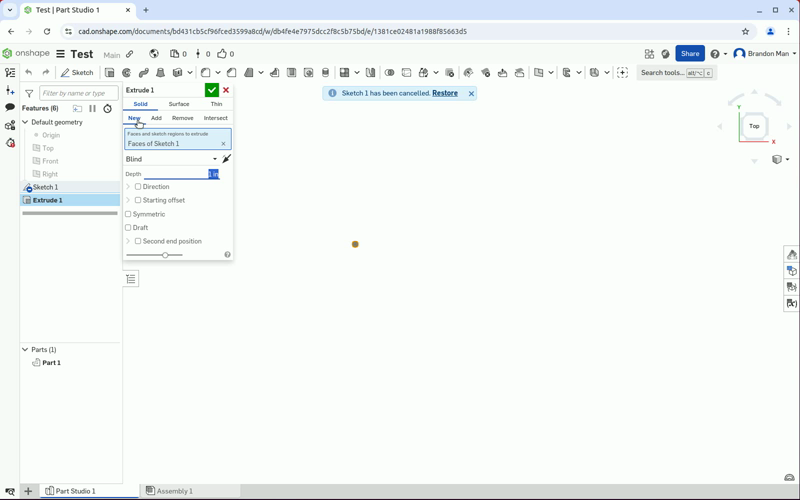
text(4.814)
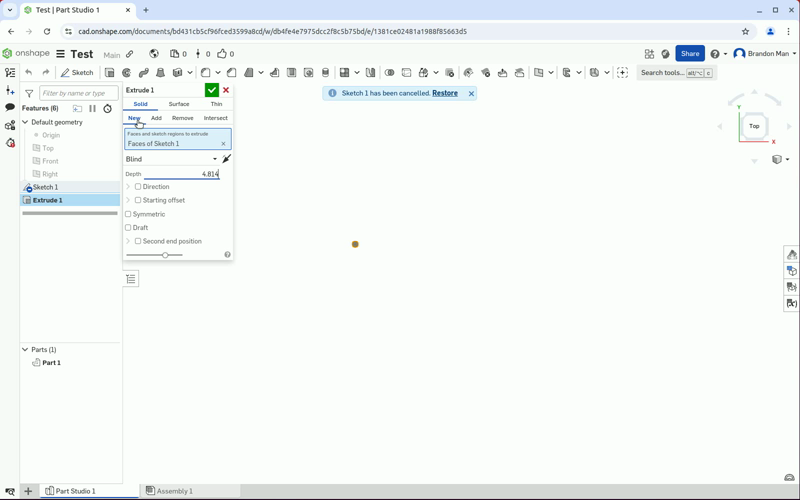
key(enter)
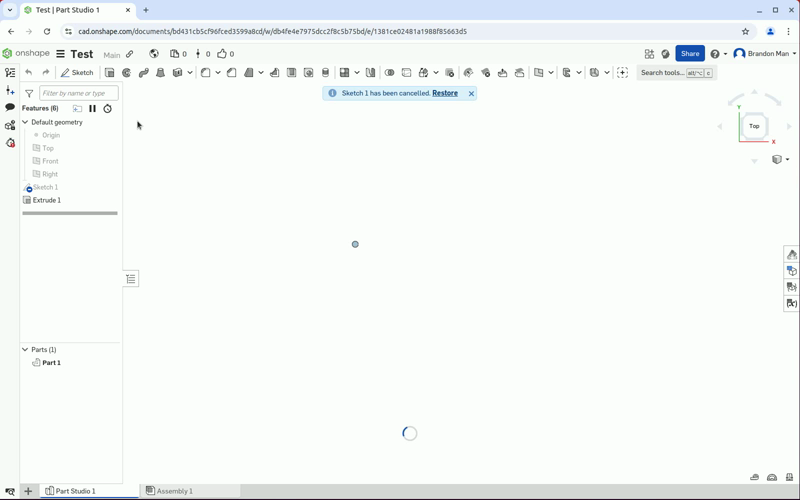
key(shift+h)
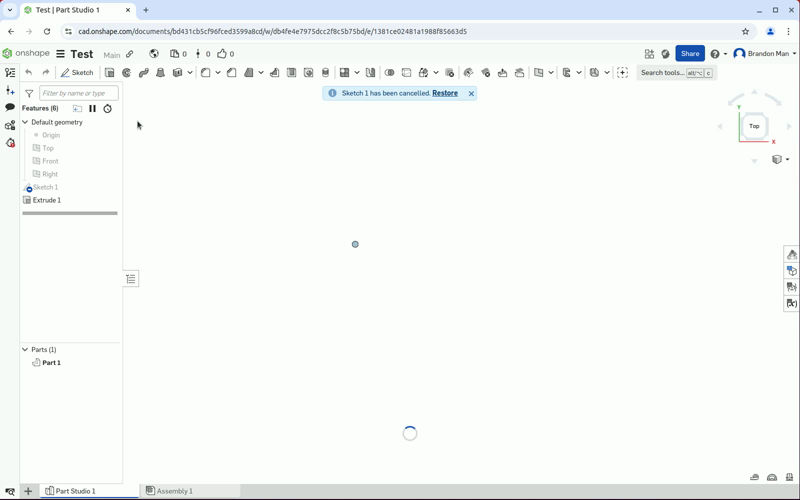
key(shift+h)
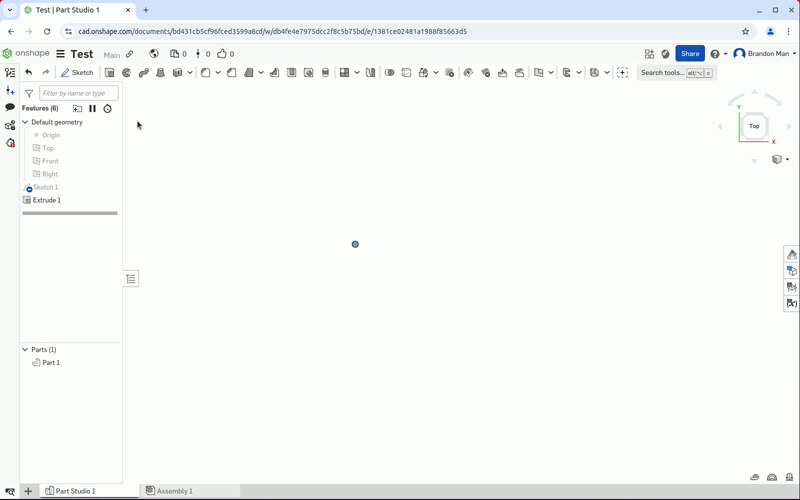
mouse_move(73, 189)
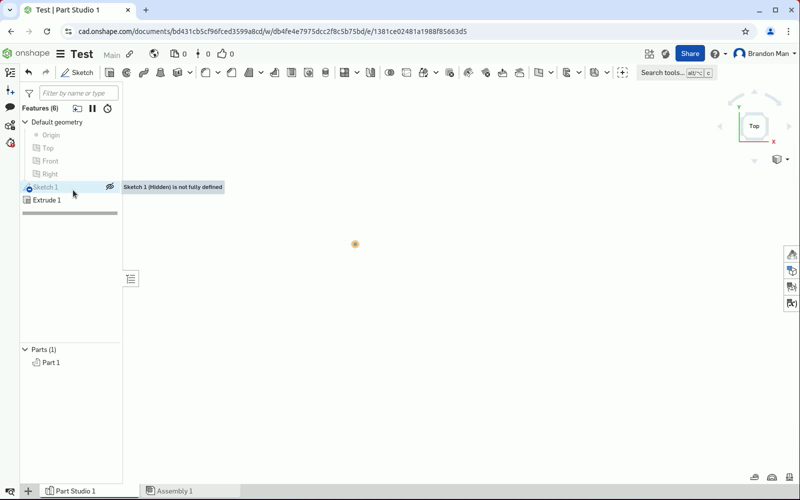
click(73, 189)
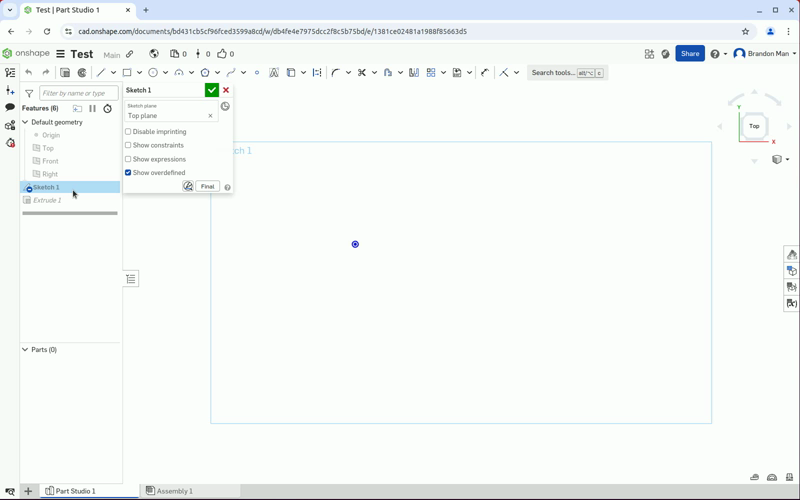
mouse_move(229, 92)
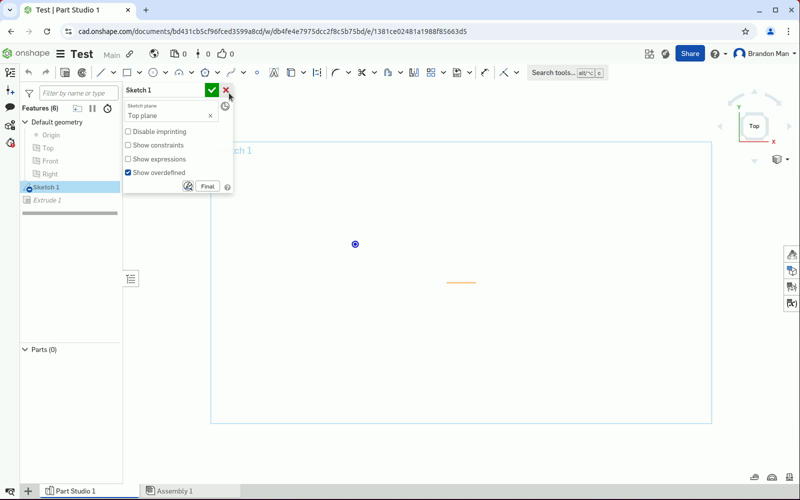
click(229, 92)
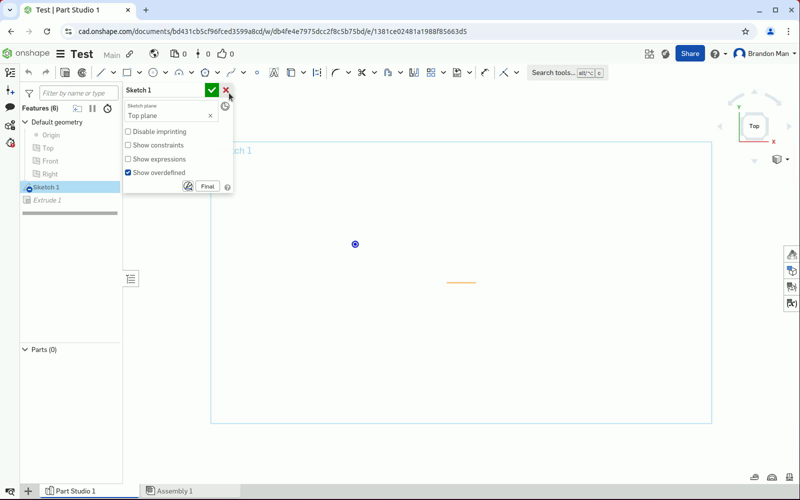
key(shift+s)
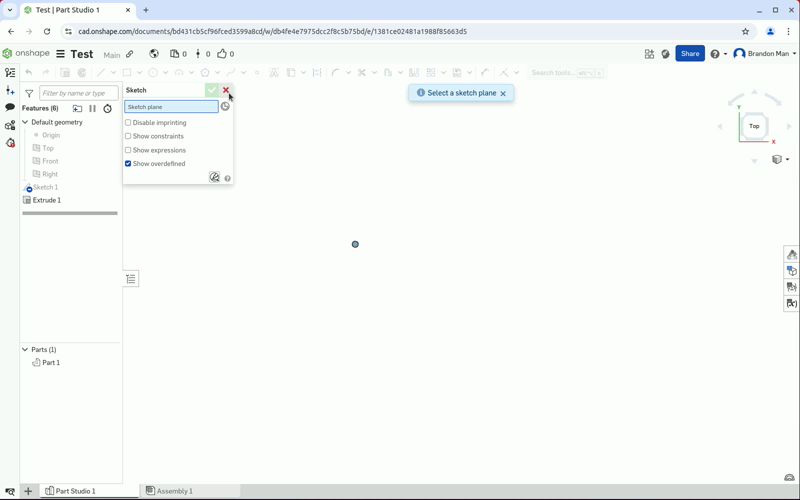
mouse_move(73, 150)
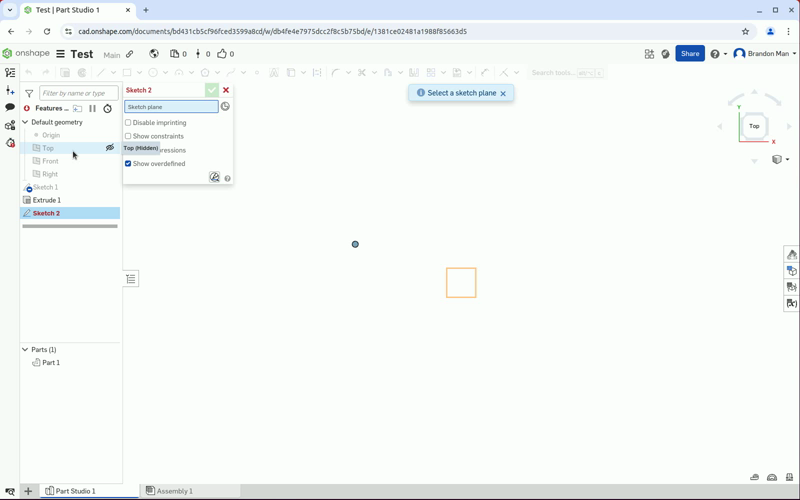
click(73, 150)
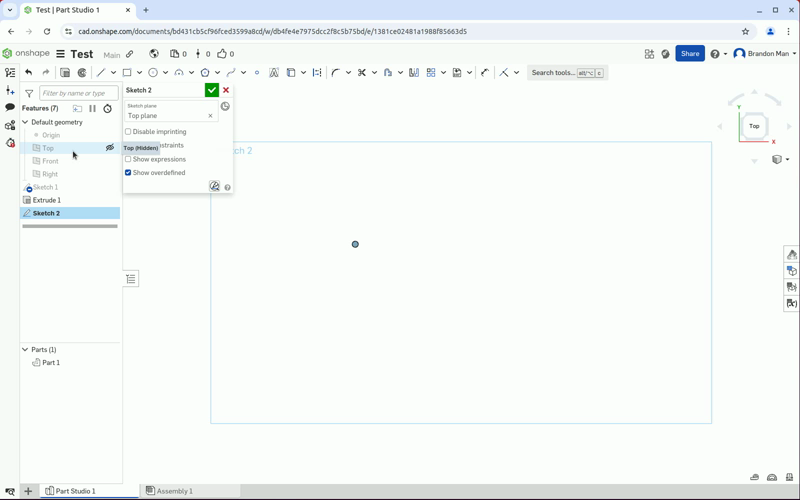
mouse_move(73, 352)
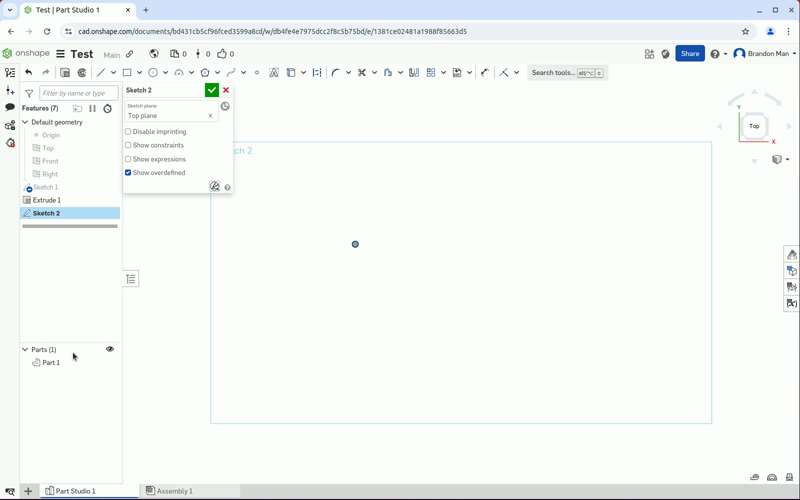
key(y)
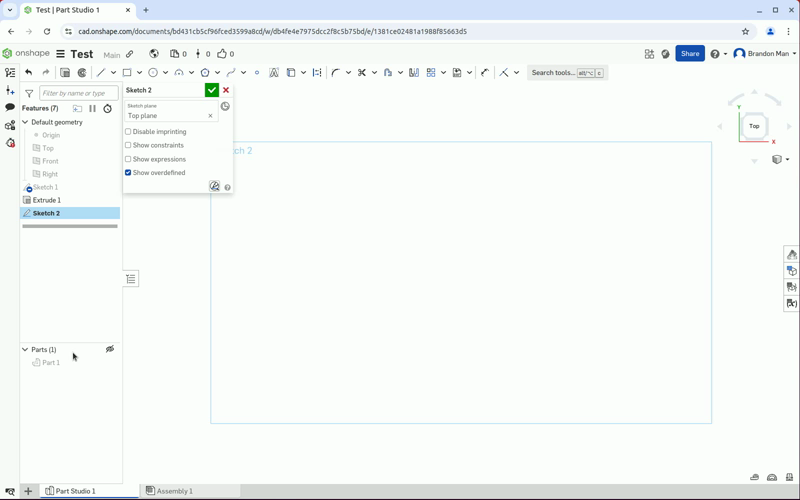
key(c)
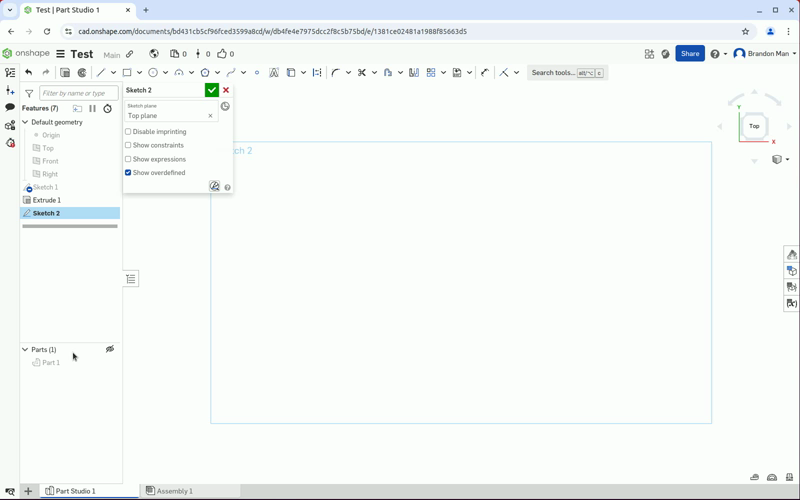
key_down(shift)
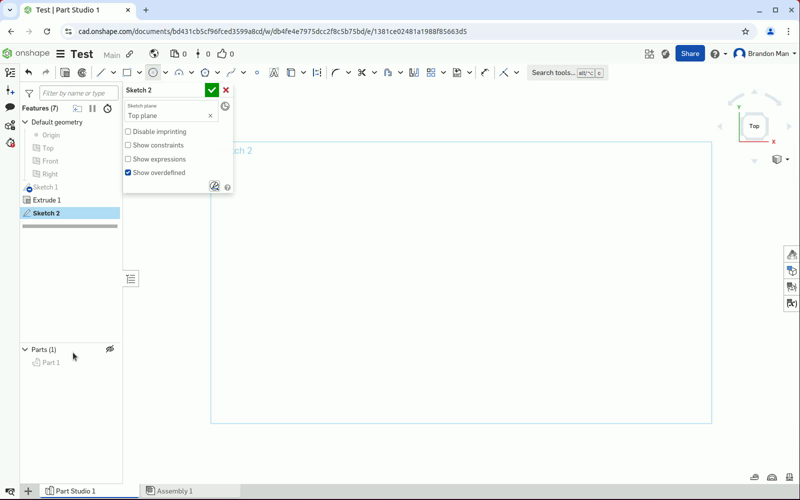
mouse_move(354, 244)
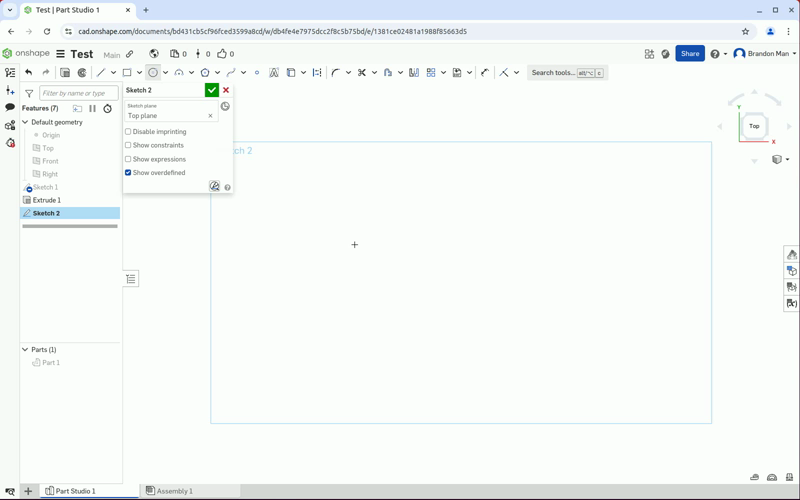
click(354, 244)
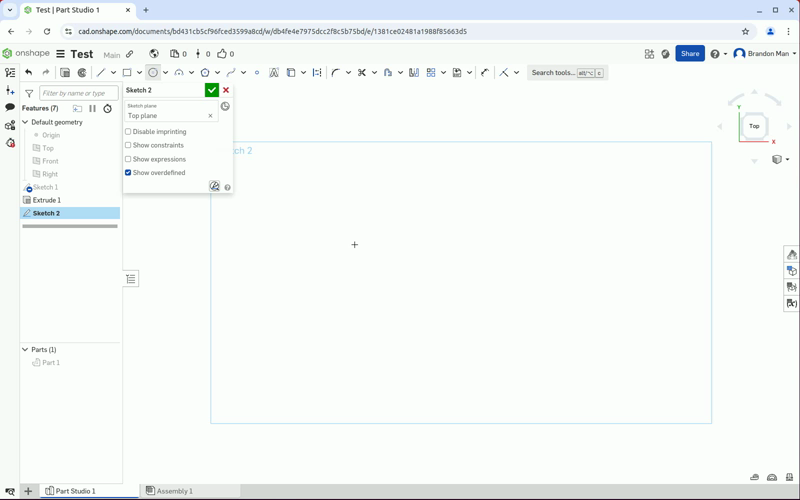
key_up(shift)
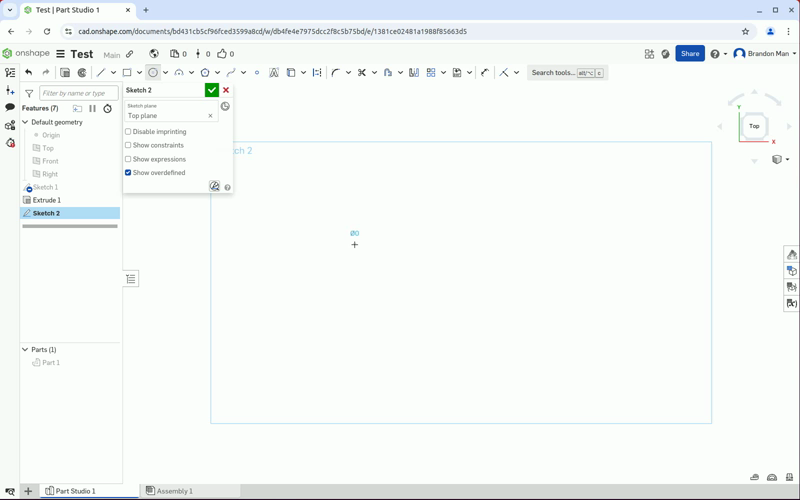
mouse_move(360, 244)
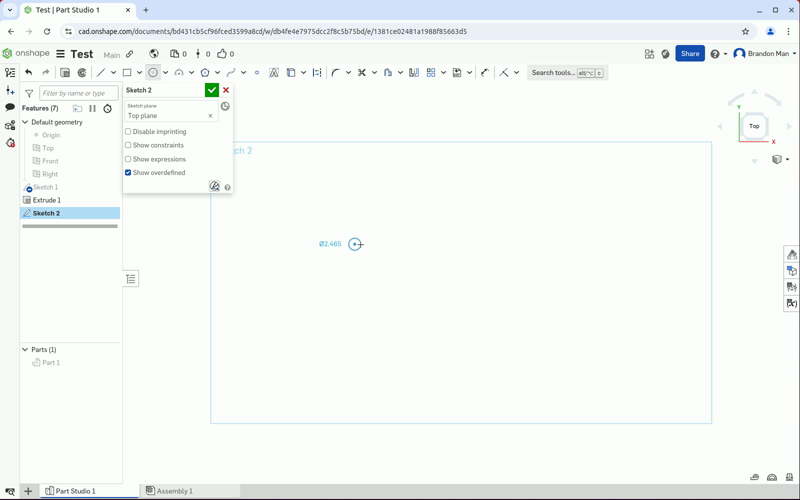
click(360, 244)
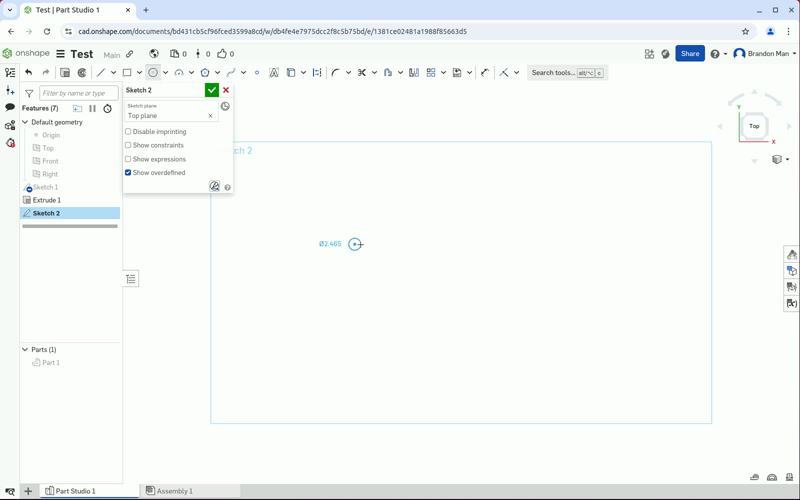
key(esc)
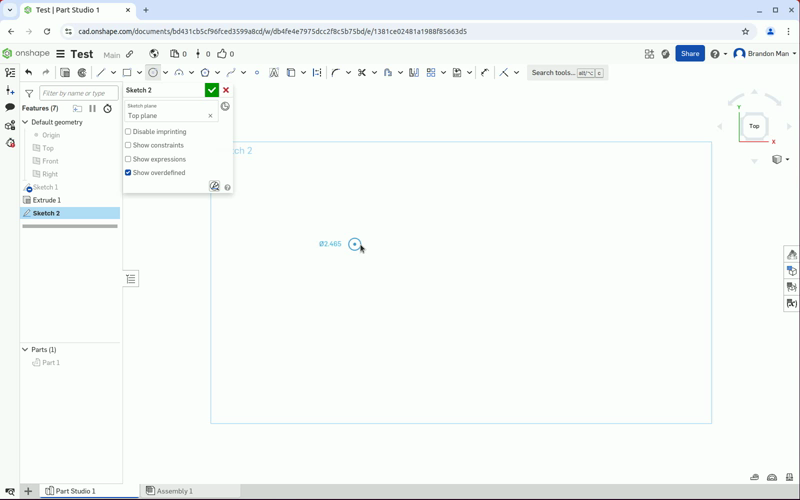
key(c)
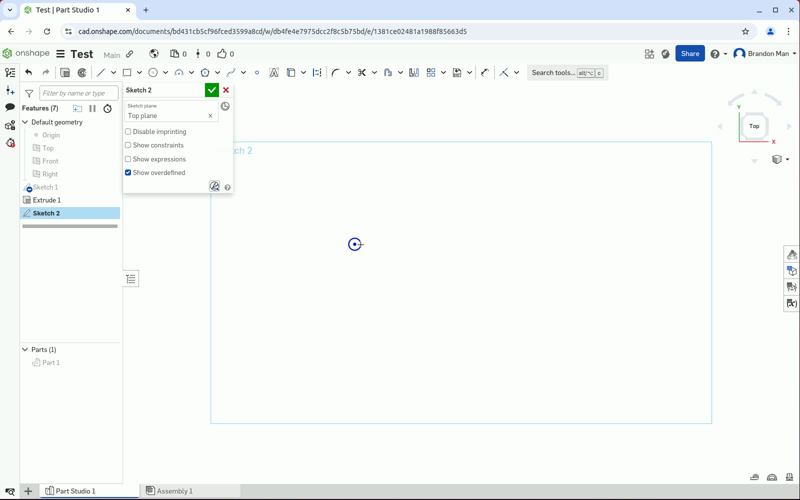
key_down(shift)
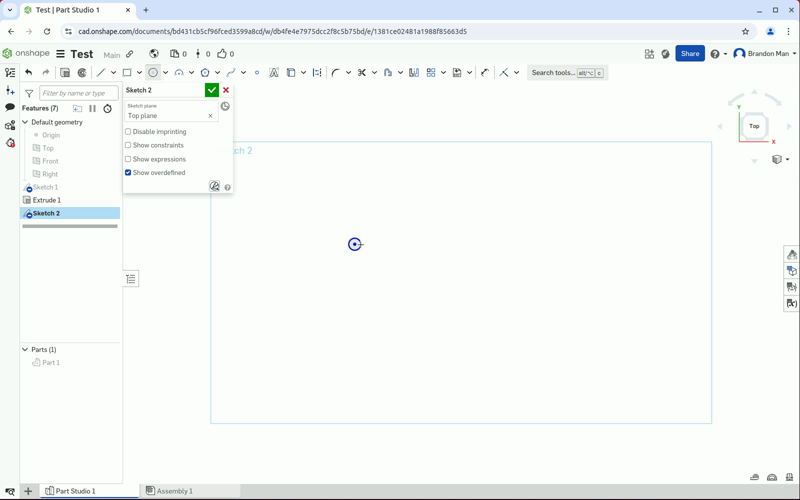
mouse_move(354, 244)
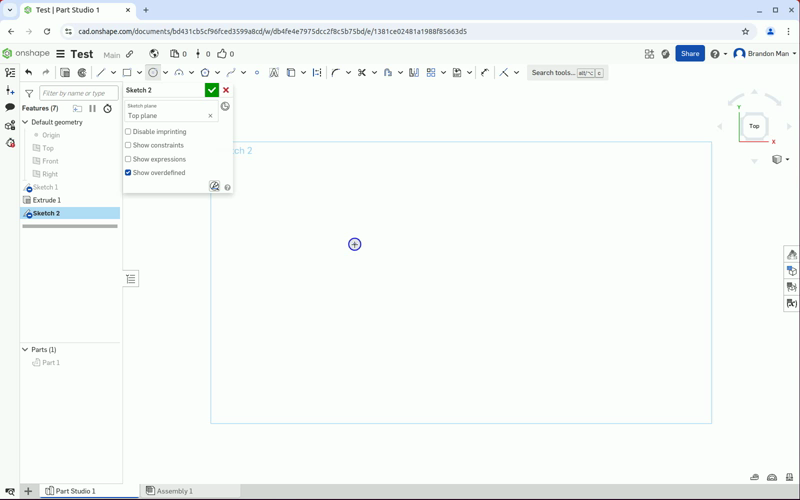
click(354, 244)
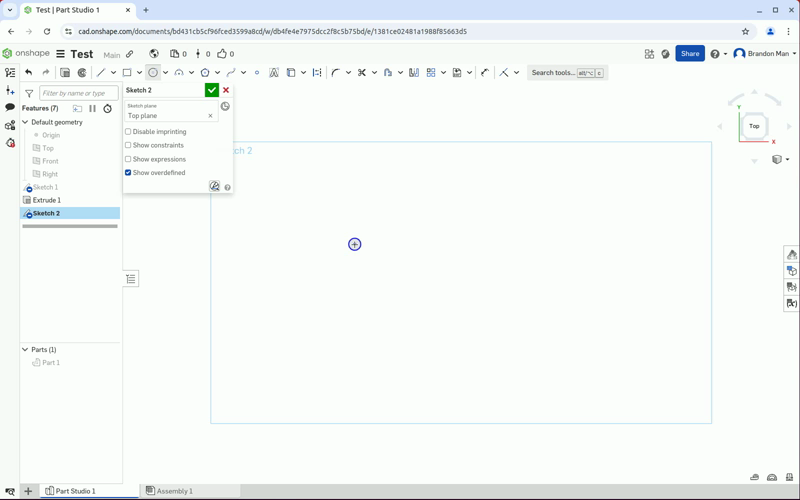
key_up(shift)
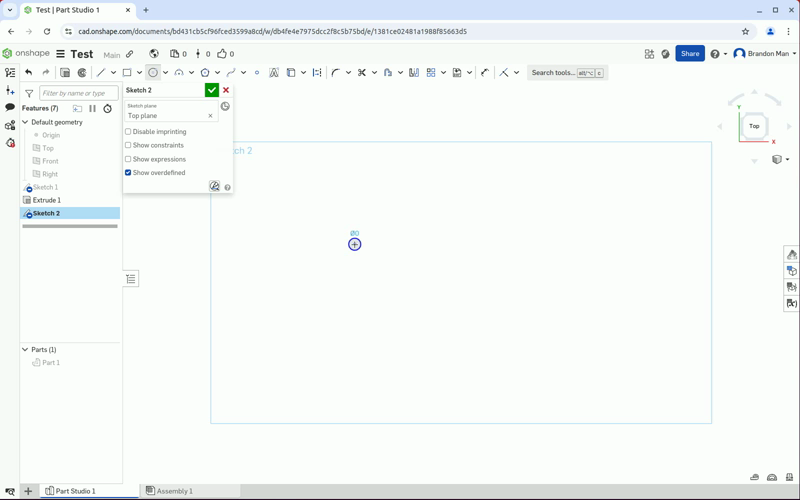
mouse_move(357, 244)
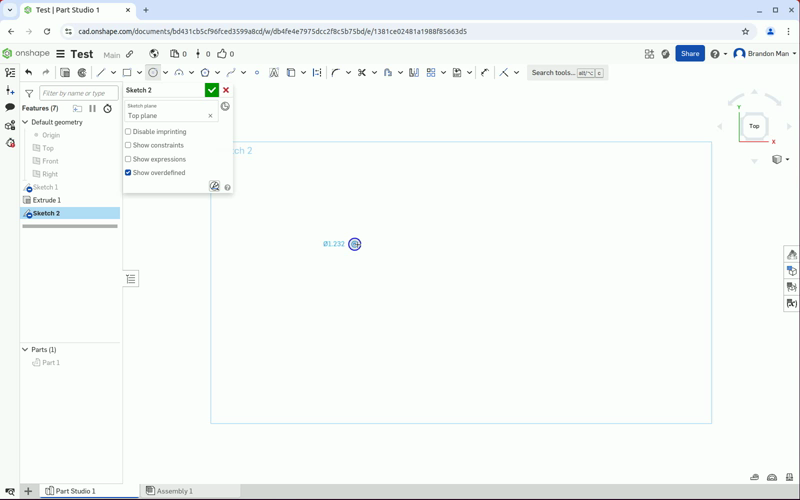
scroll(6)
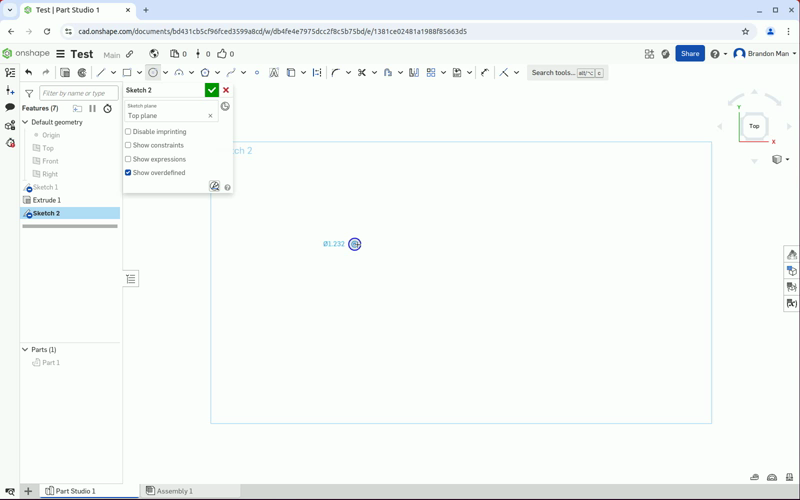
scroll(6)
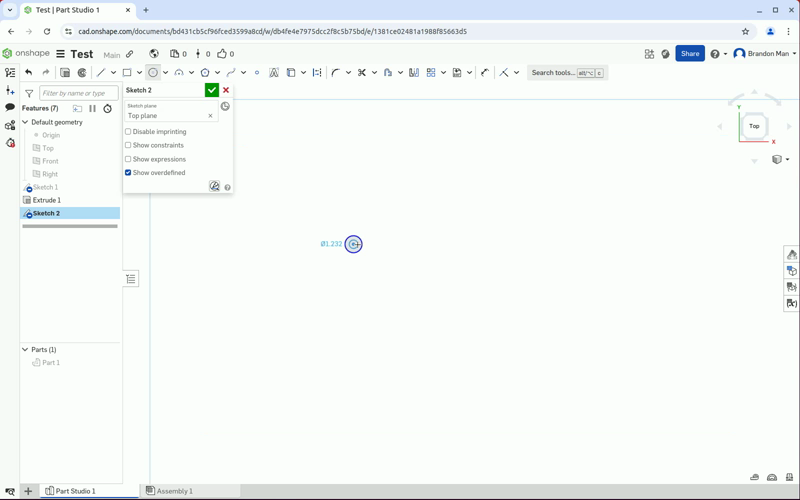
scroll(6)
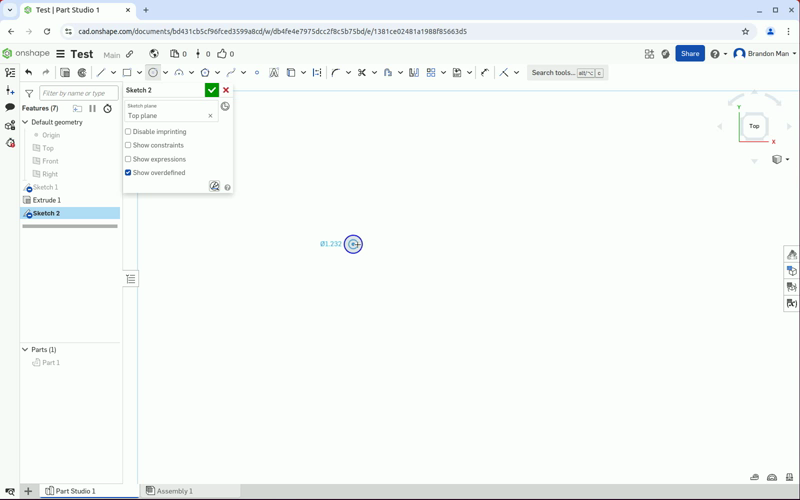
scroll(6)
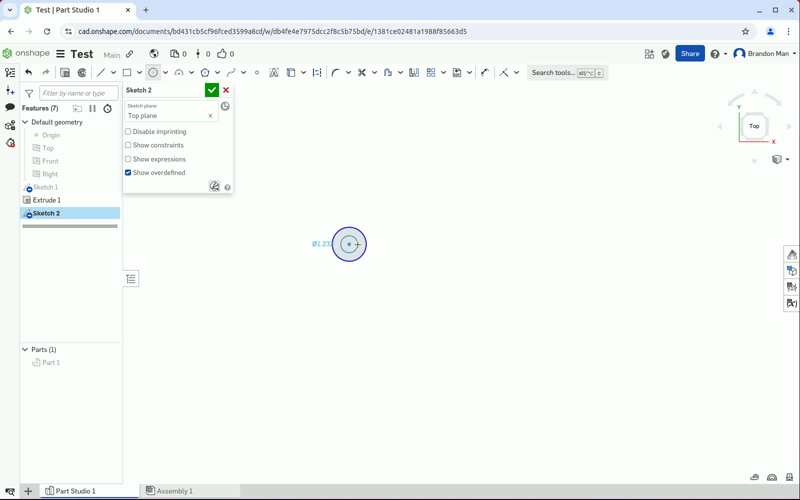
scroll(6)
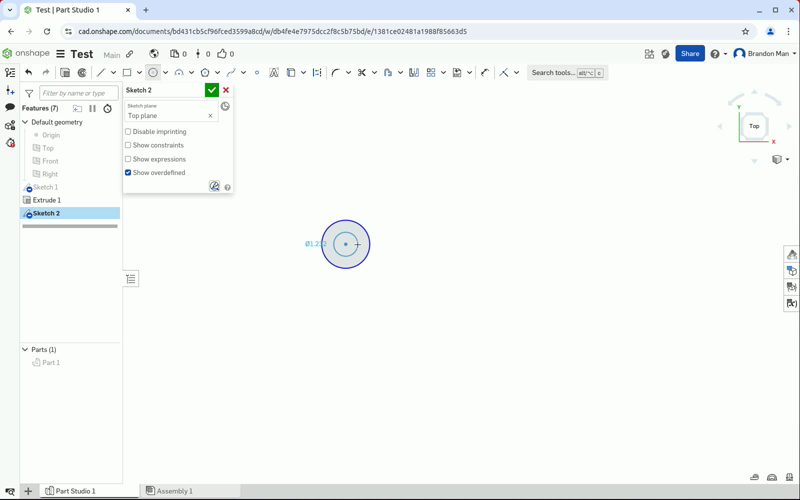
scroll(6)
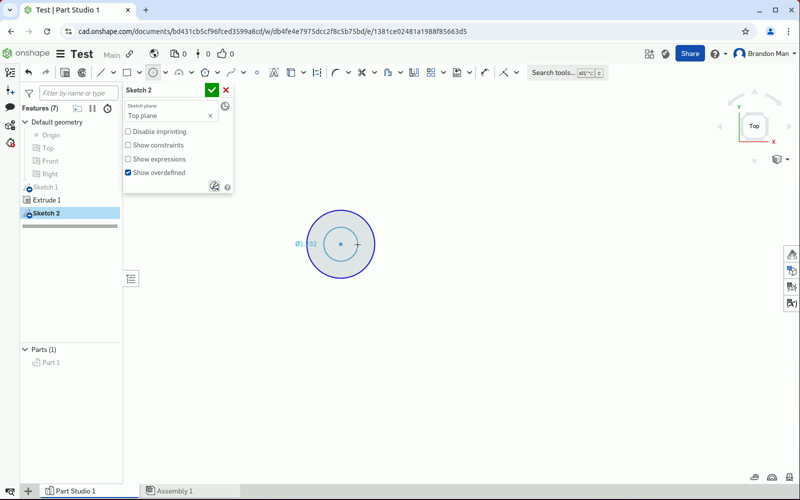
scroll(6)
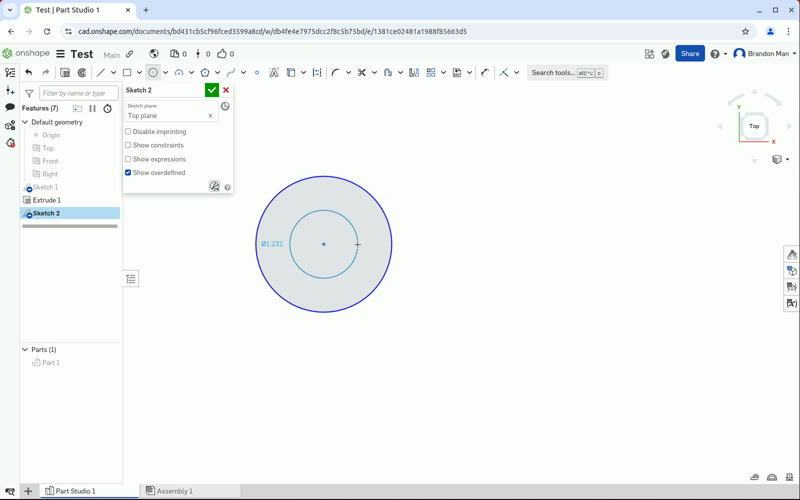
click(357, 244)
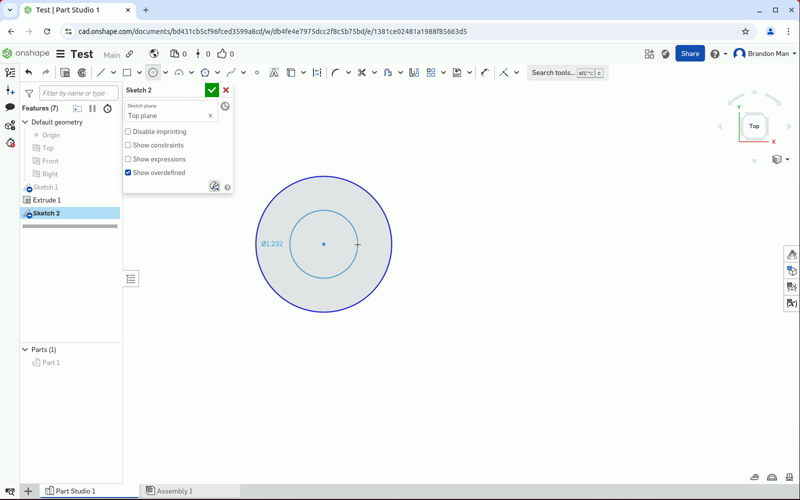
scroll(-6)
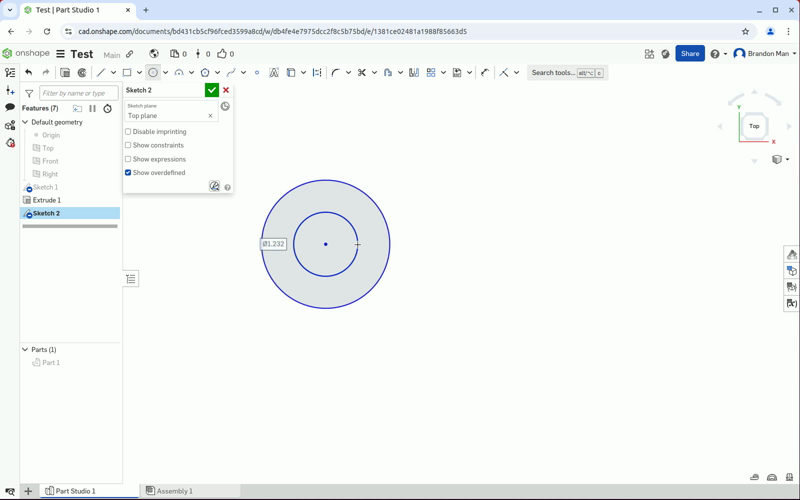
scroll(-6)
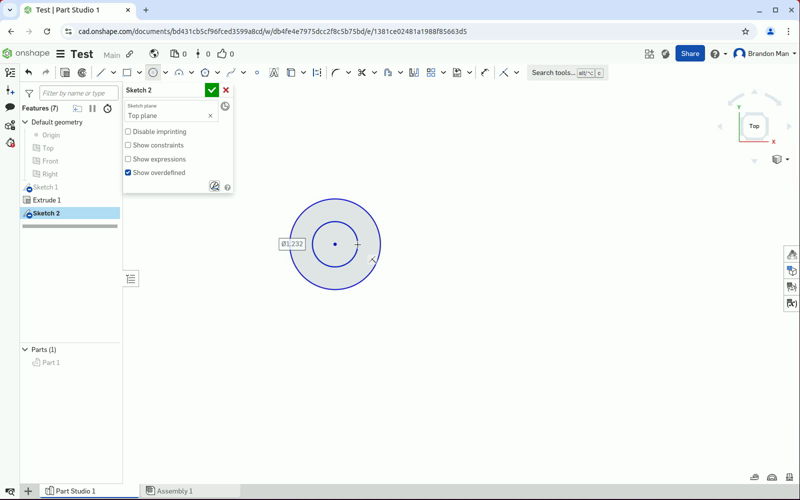
scroll(-6)
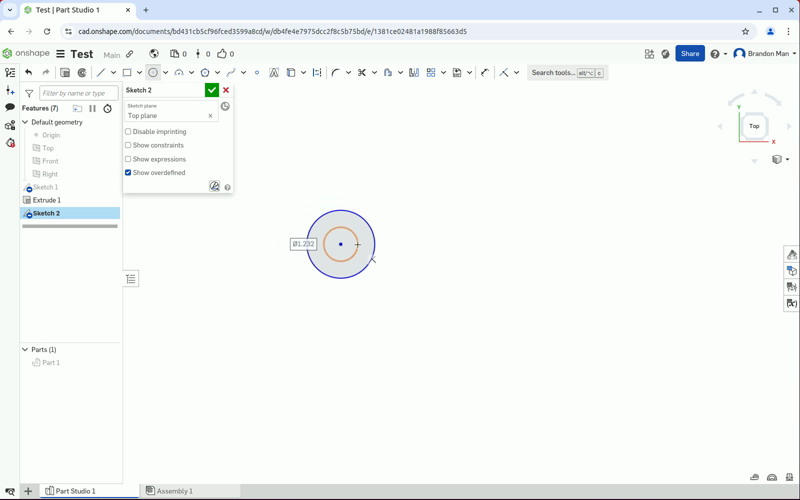
scroll(-6)
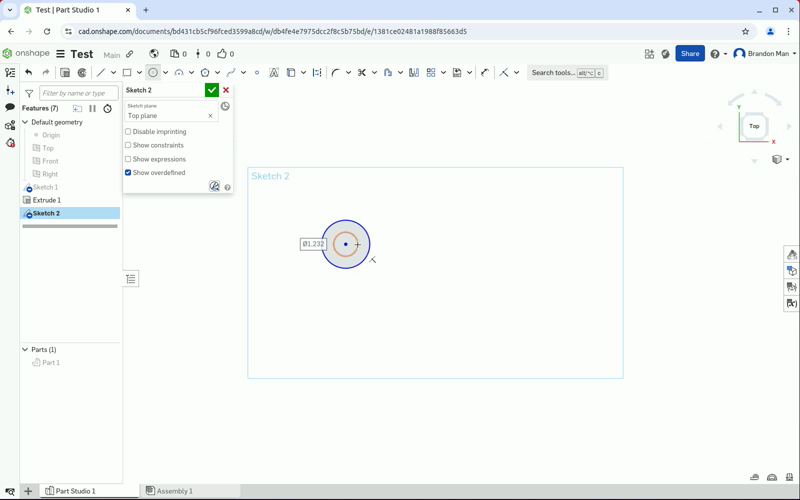
scroll(-6)
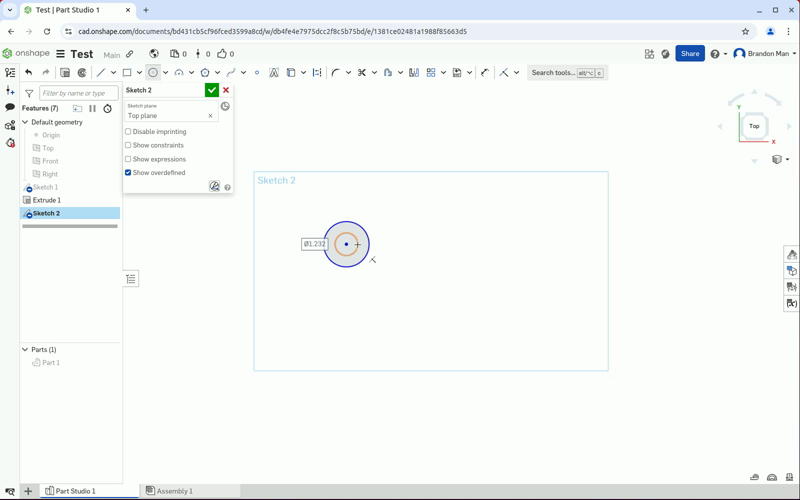
scroll(-6)
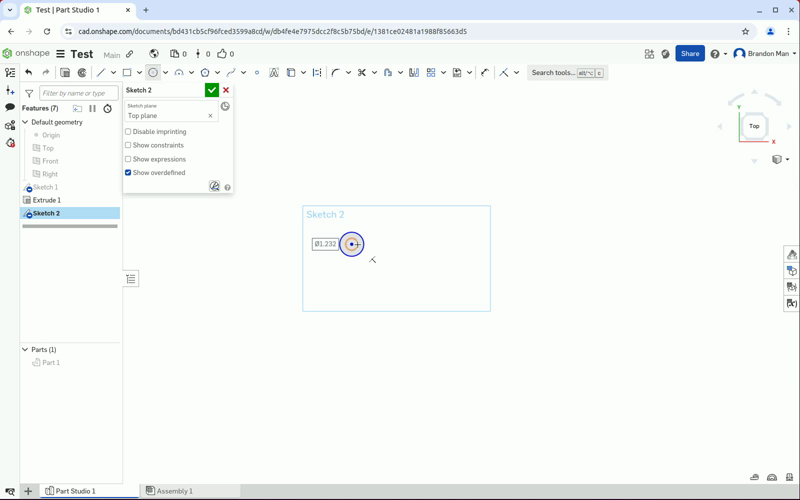
scroll(-6)
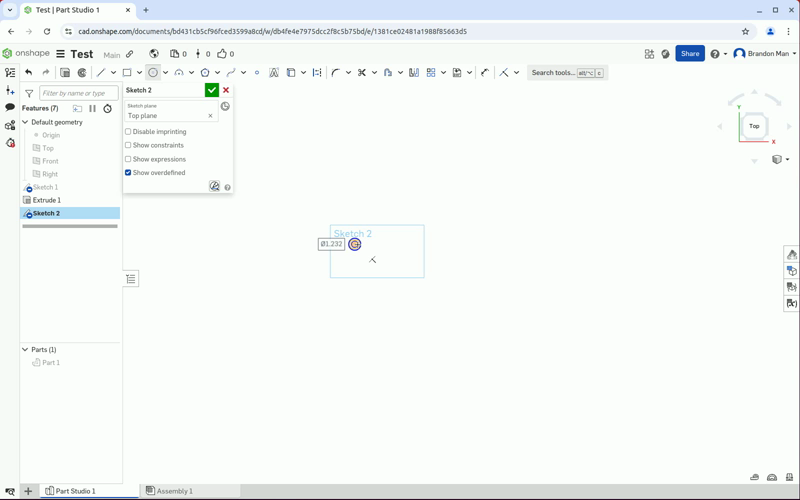
key(esc)
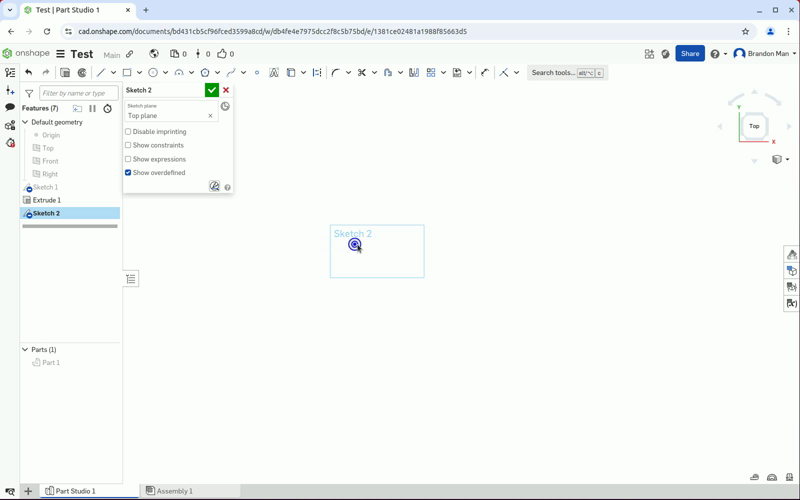
mouse_move(350, 243)
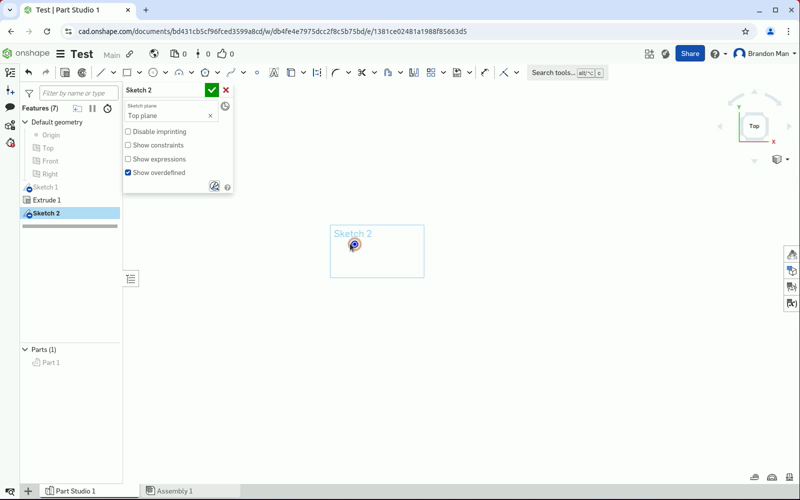
scroll(6)
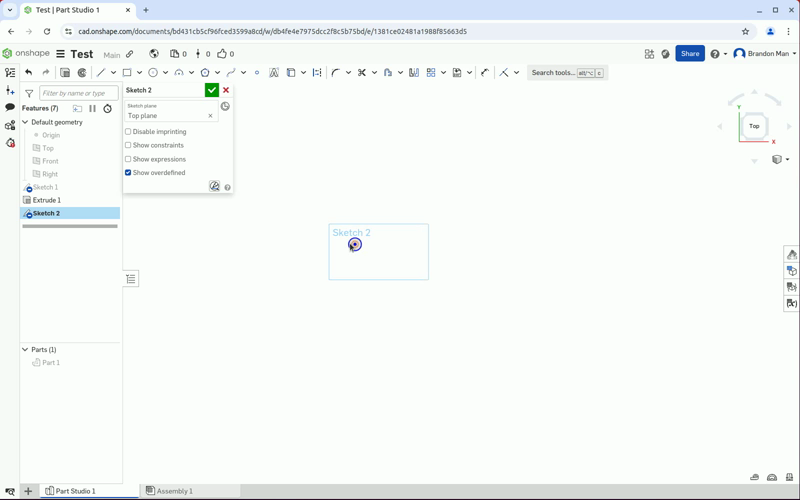
scroll(6)
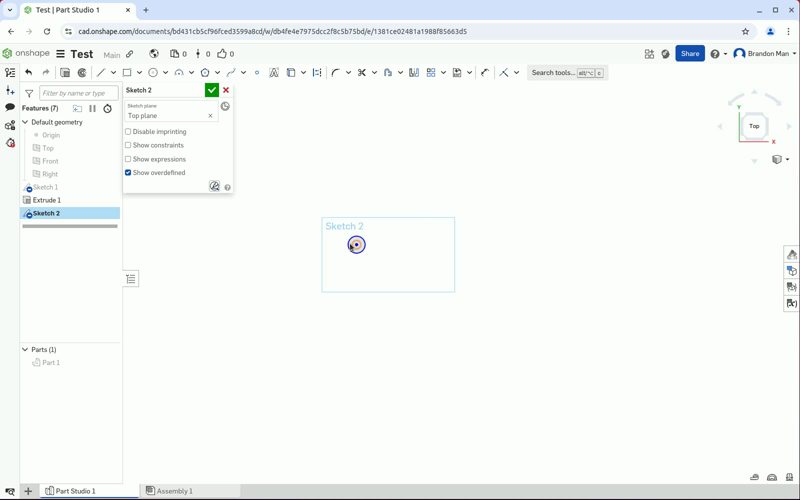
scroll(6)
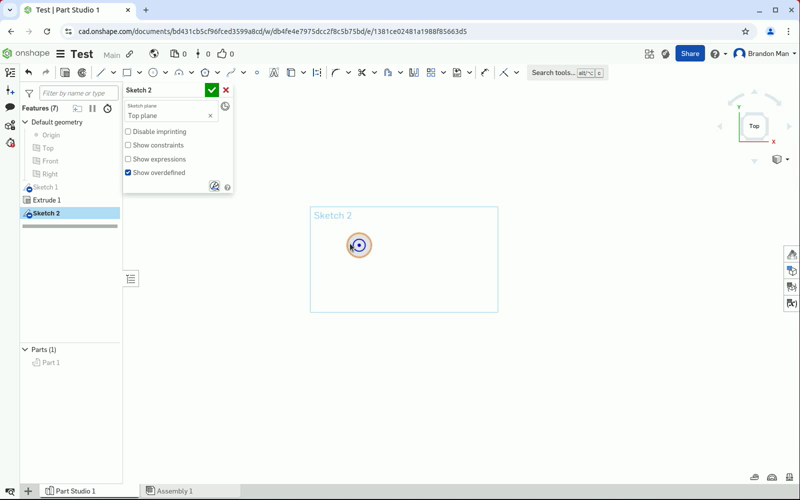
scroll(6)
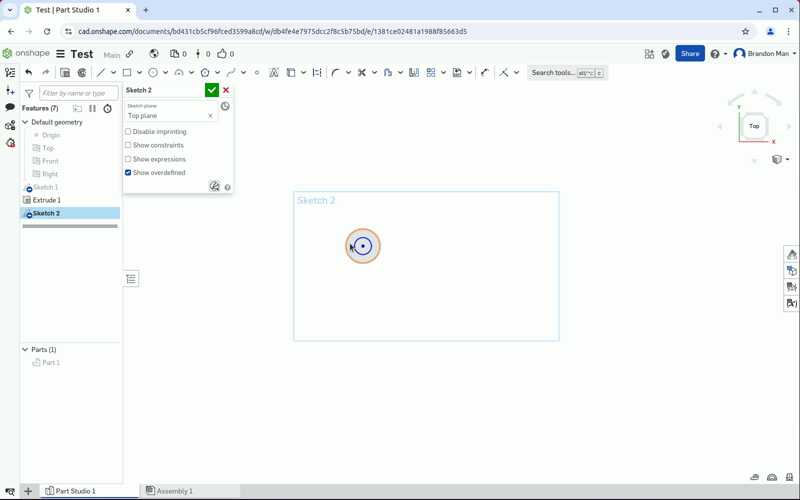
scroll(6)
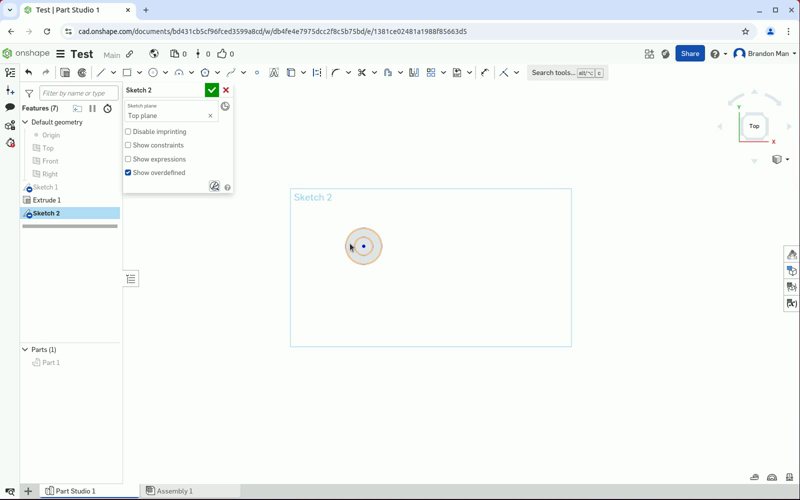
scroll(6)
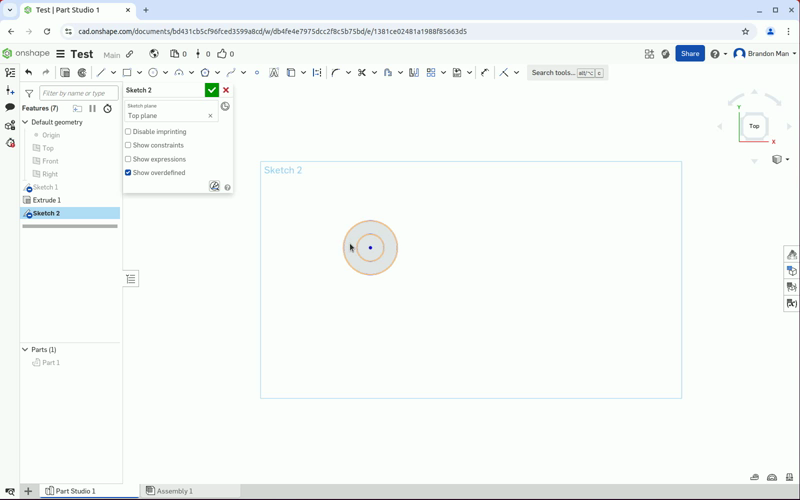
scroll(6)
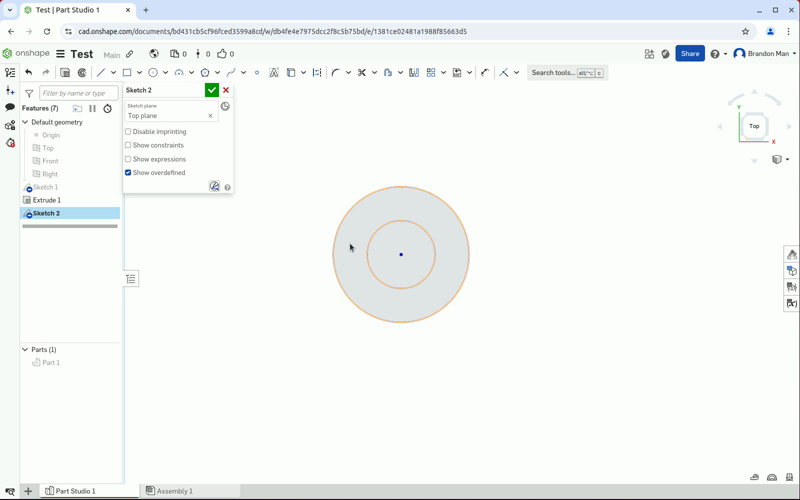
click(350, 243)
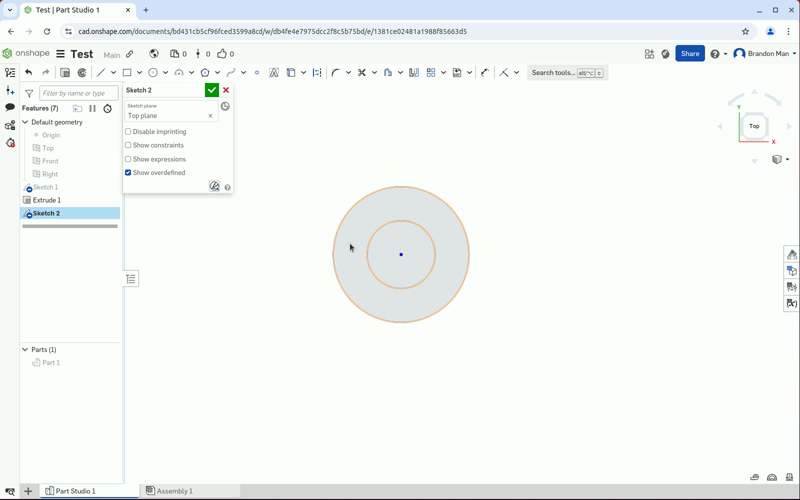
scroll(-6)
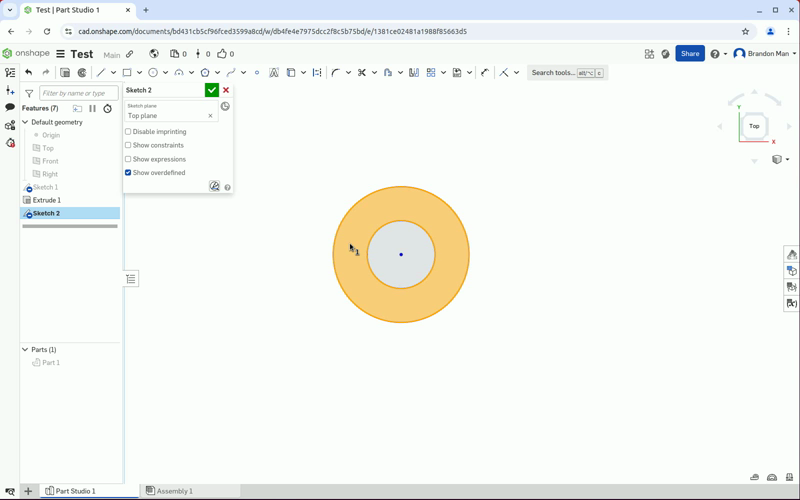
scroll(-6)
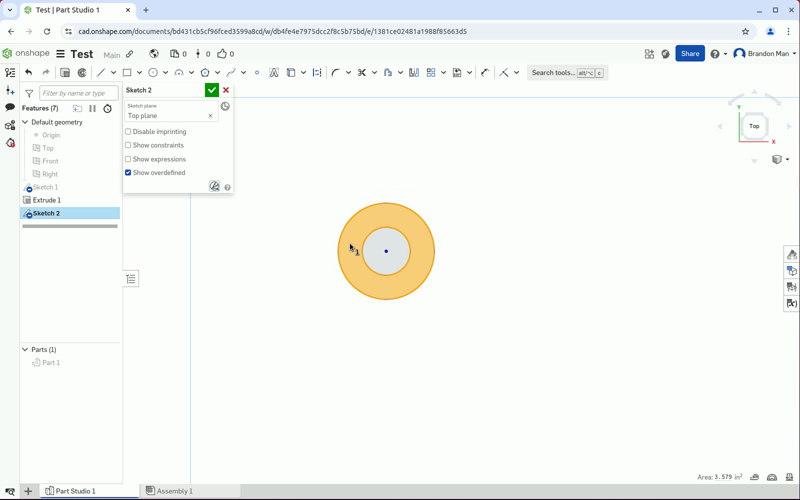
scroll(-6)
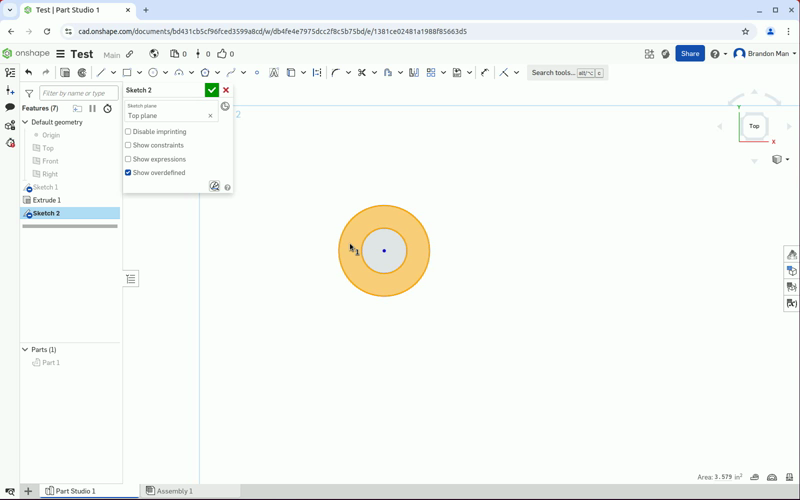
scroll(-6)
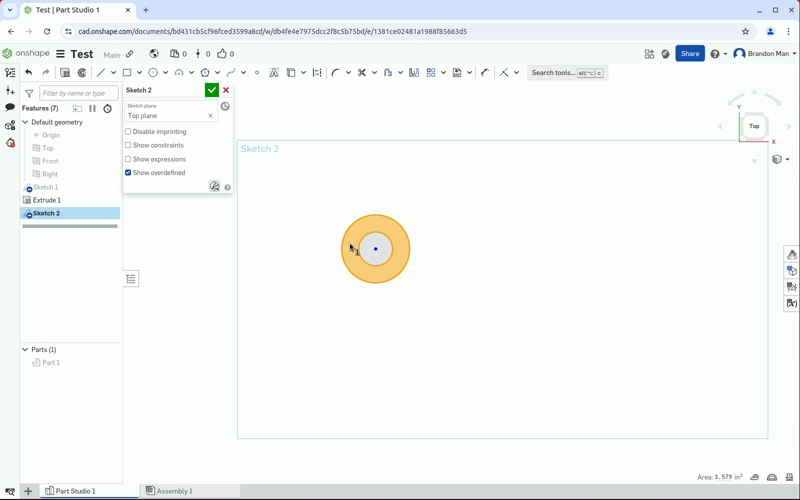
scroll(-6)
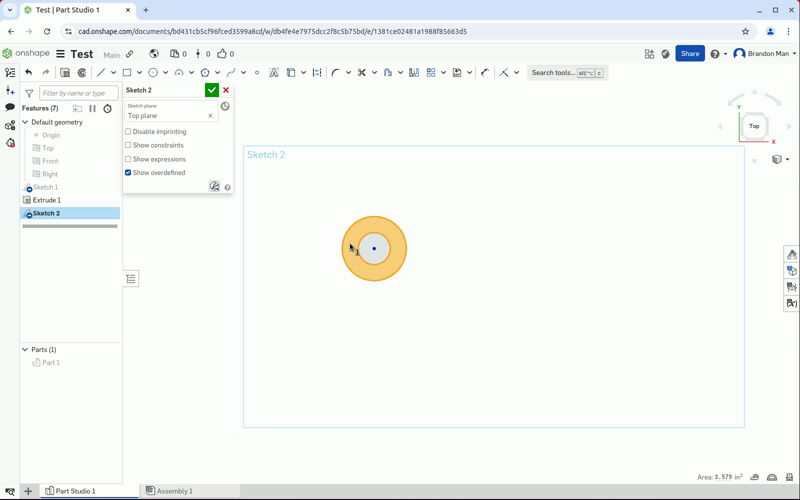
scroll(-6)
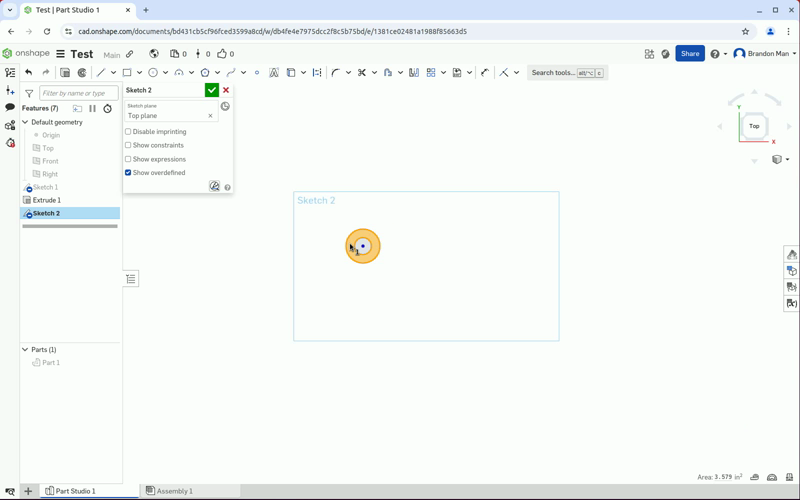
scroll(-6)
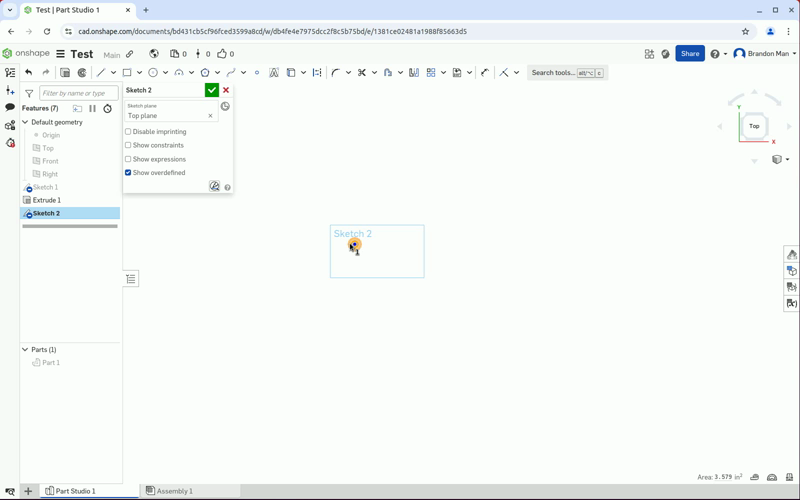
mouse_move(73, 352)
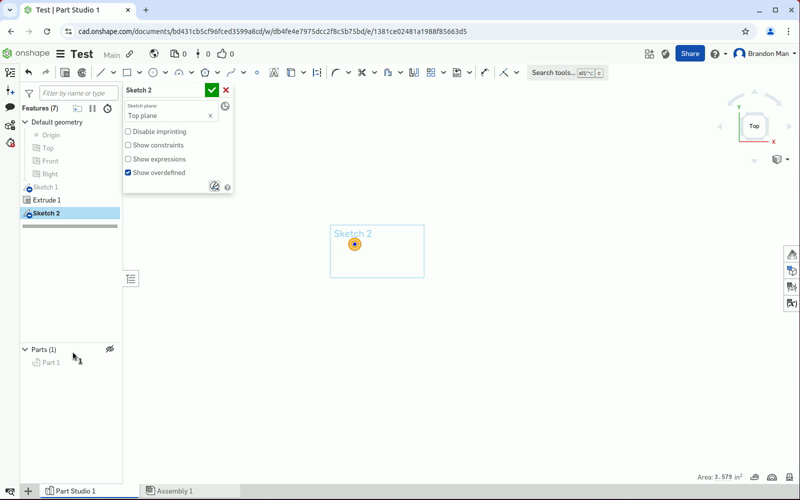
key(shift+y)
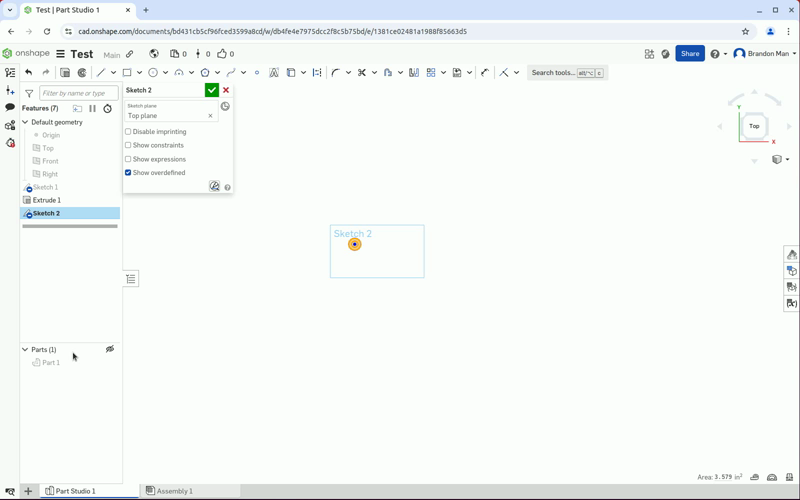
key(shift+e)
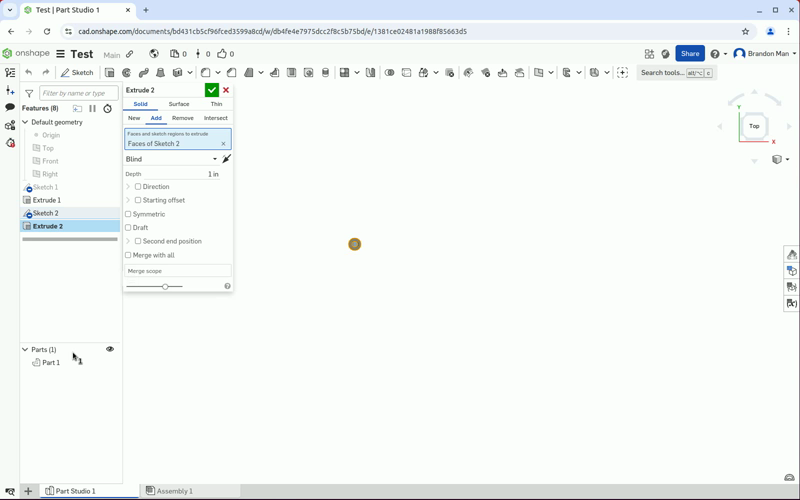
mouse_move(143, 106)
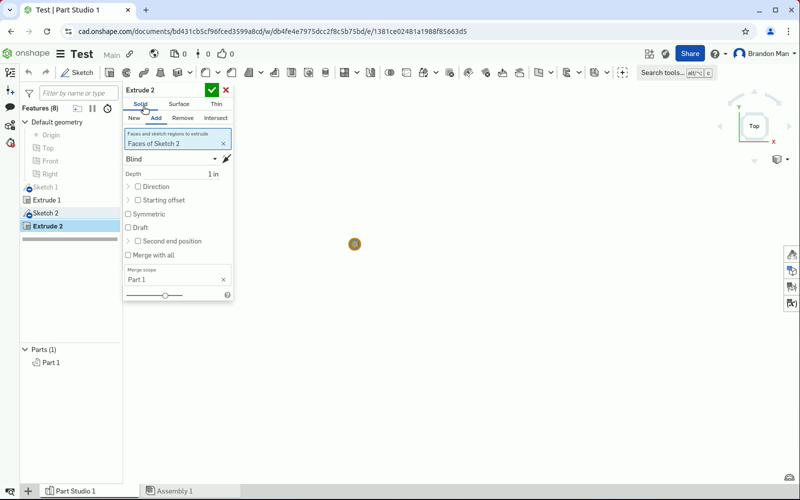
click(143, 106)
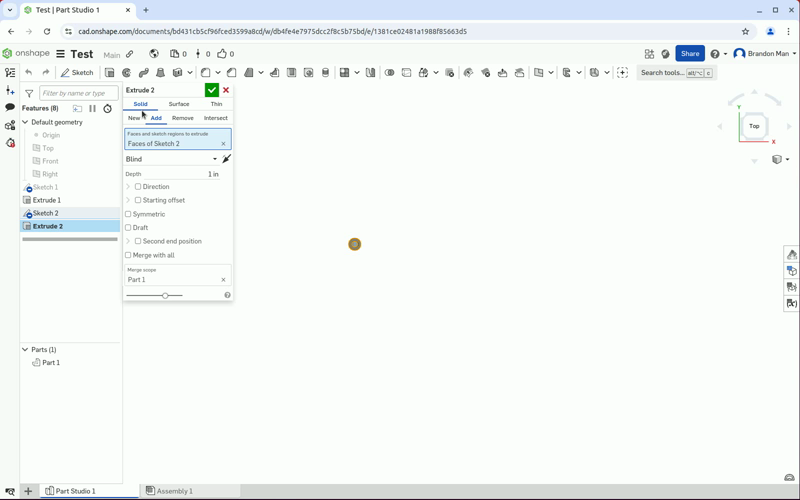
mouse_move(137, 120)
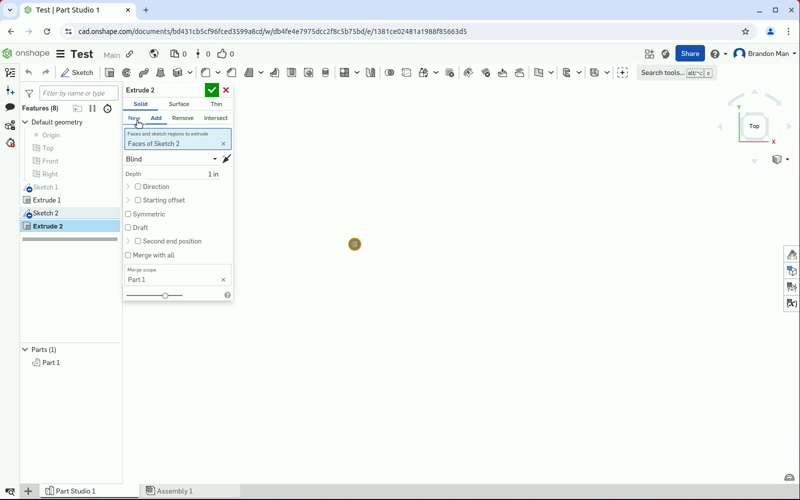
click(137, 120)
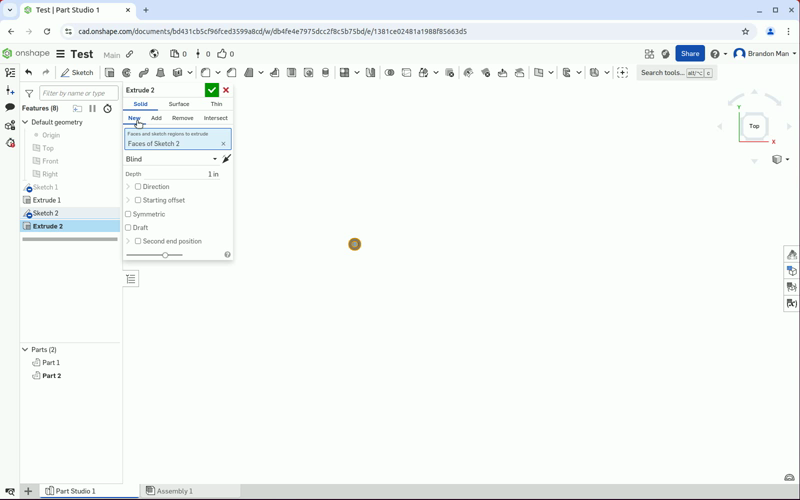
key(tab, 4)
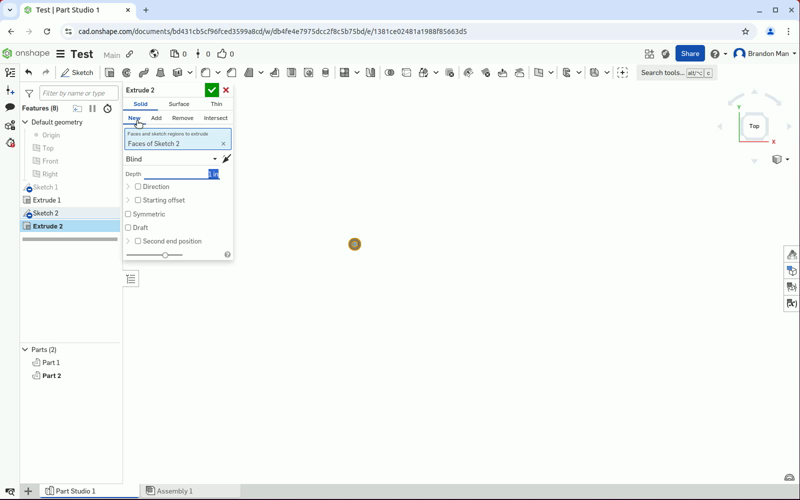
text(0.722)
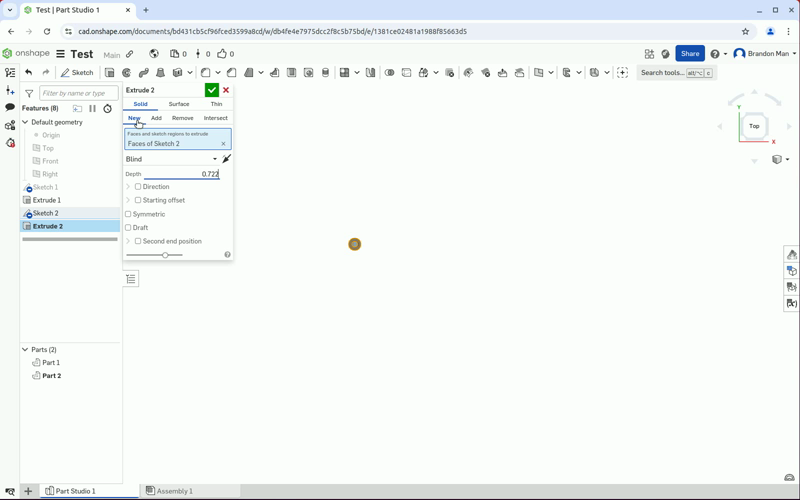
key(enter)
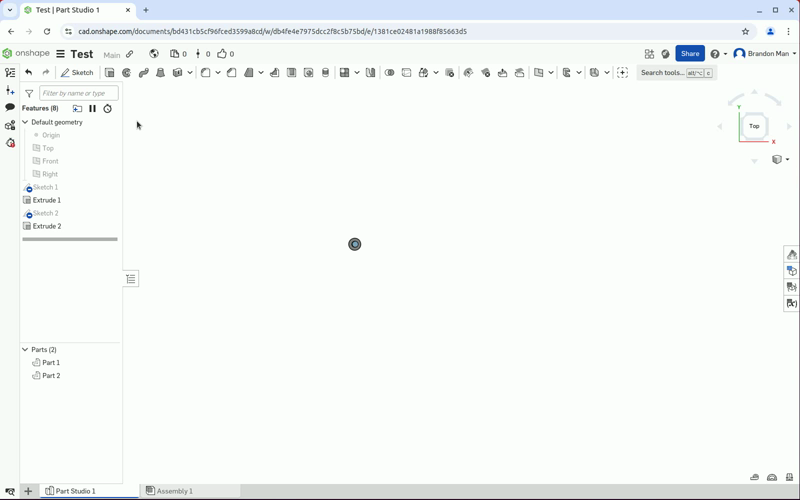
key(shift+h)
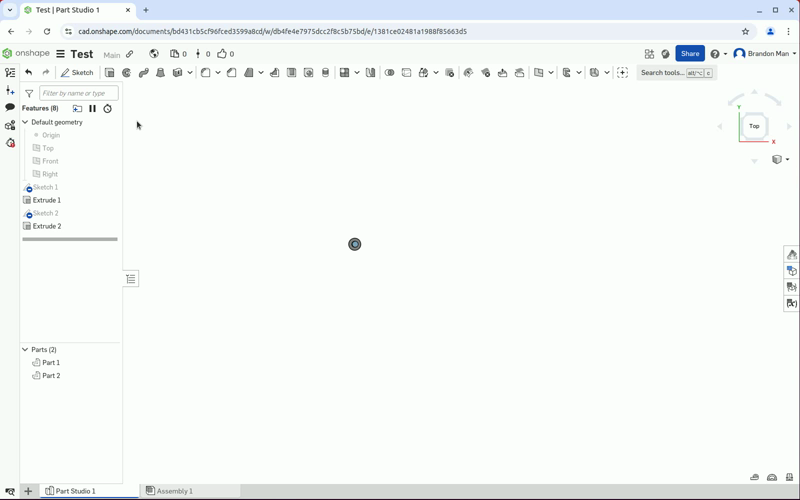
key(shift+h)
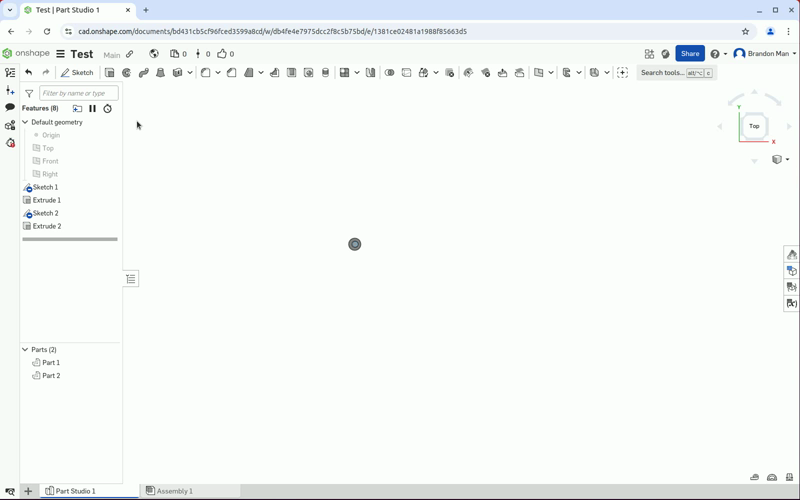
key(shift+7)
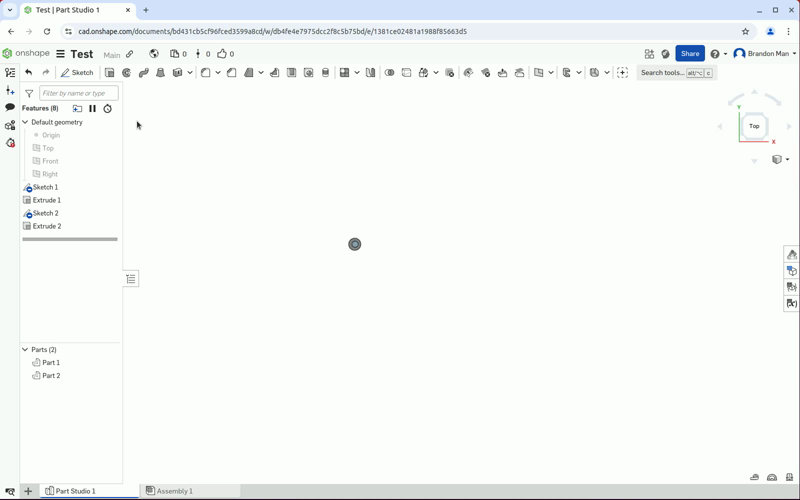
key(up, 3)
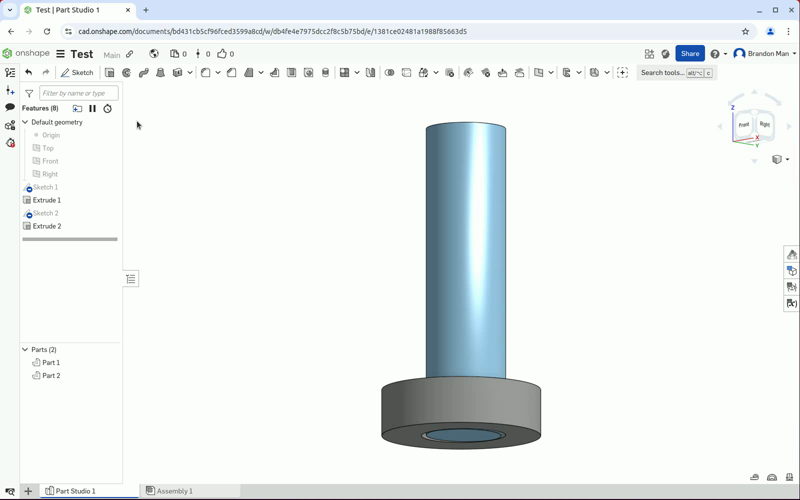
key(left, 3)
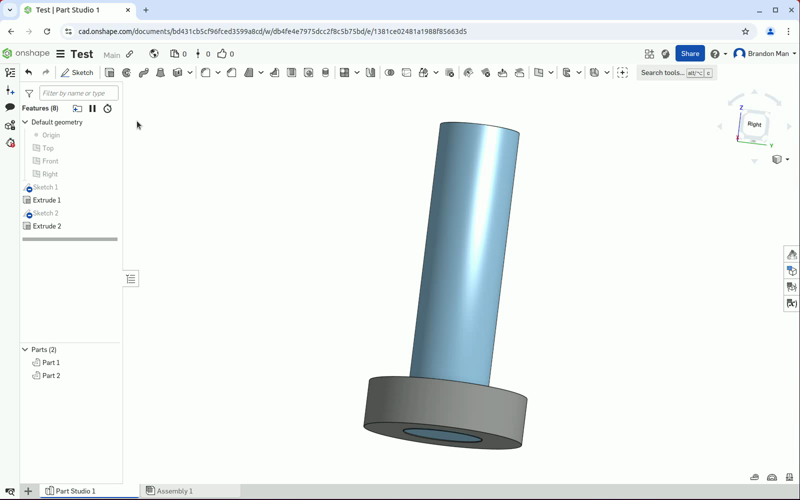
key(right, 3)
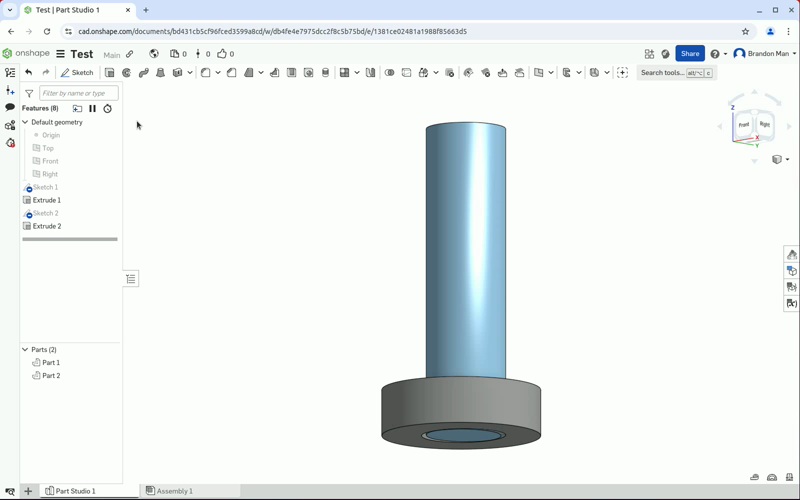
key(down, 3)
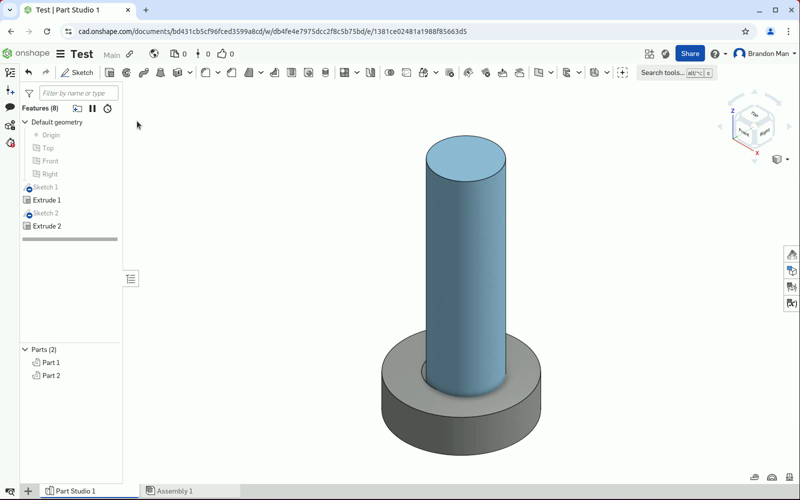
mouse_move(73, 189)
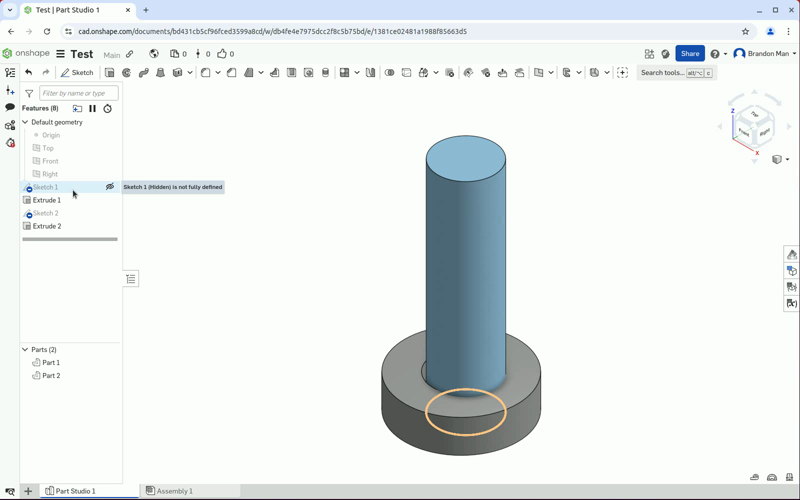
click(73, 189)